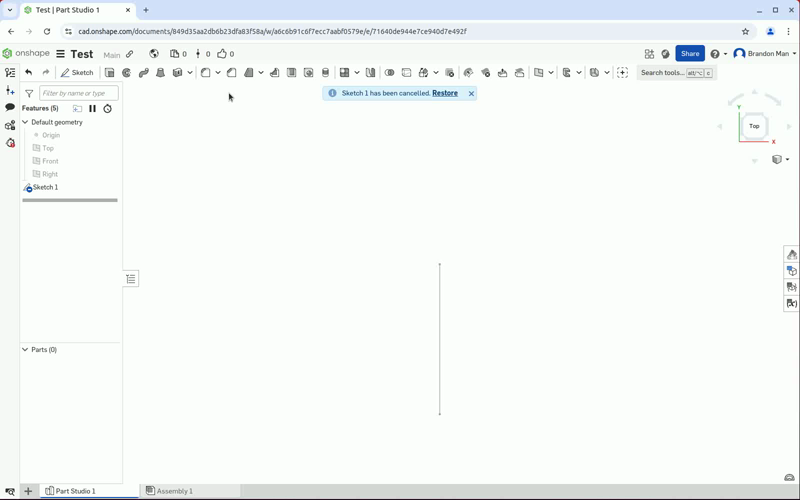
key(shift+h)
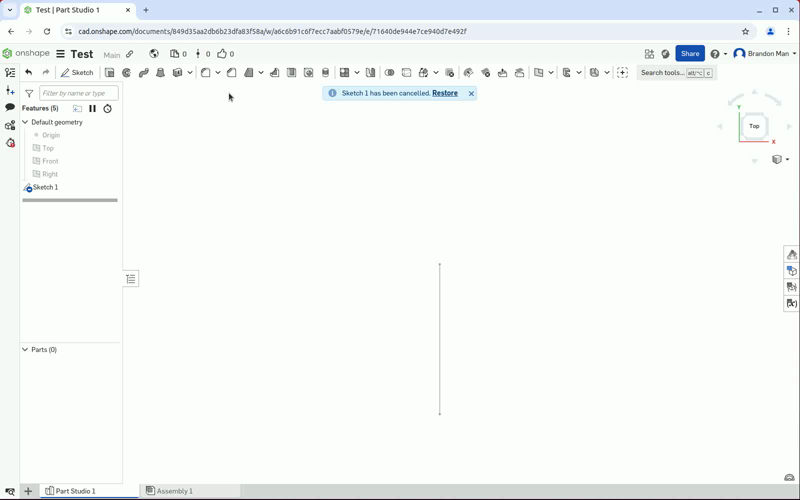
key(shift+s)
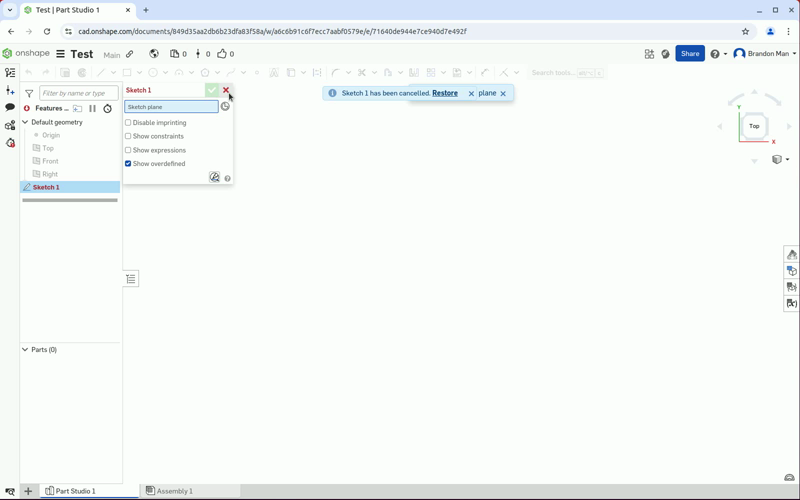
mouse_move(73, 150)
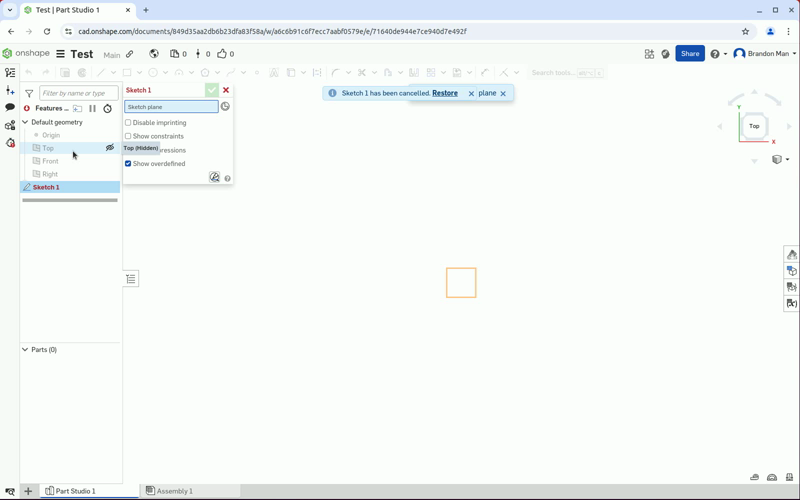
click(73, 150)
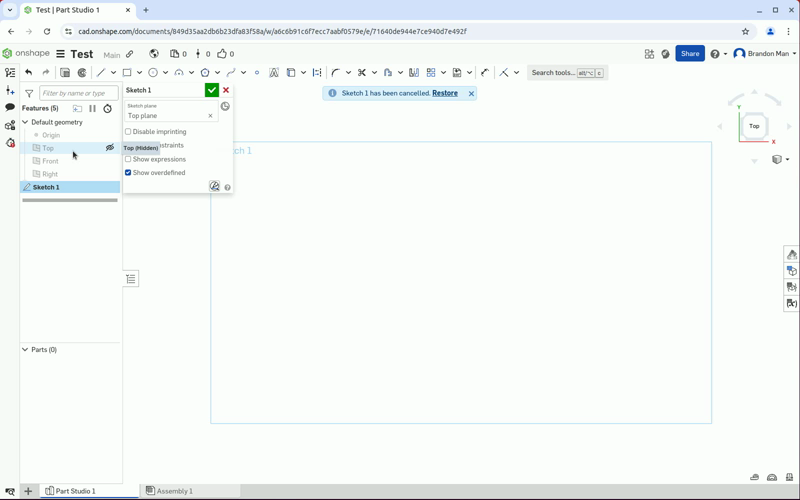
mouse_move(73, 352)
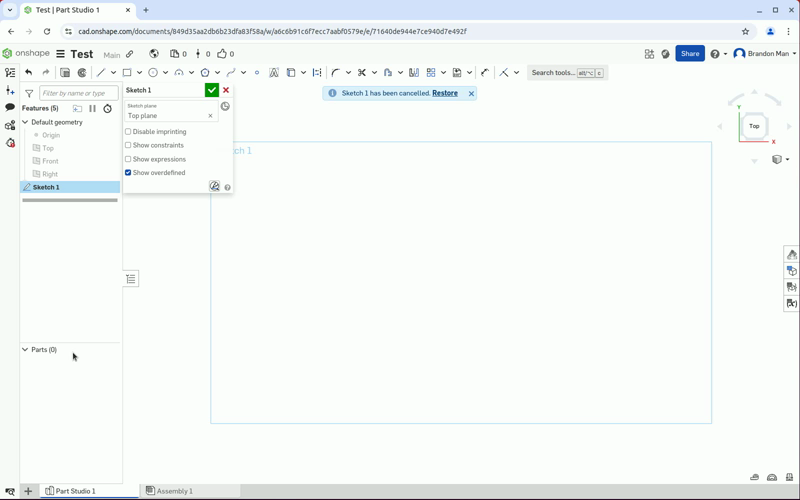
key(y)
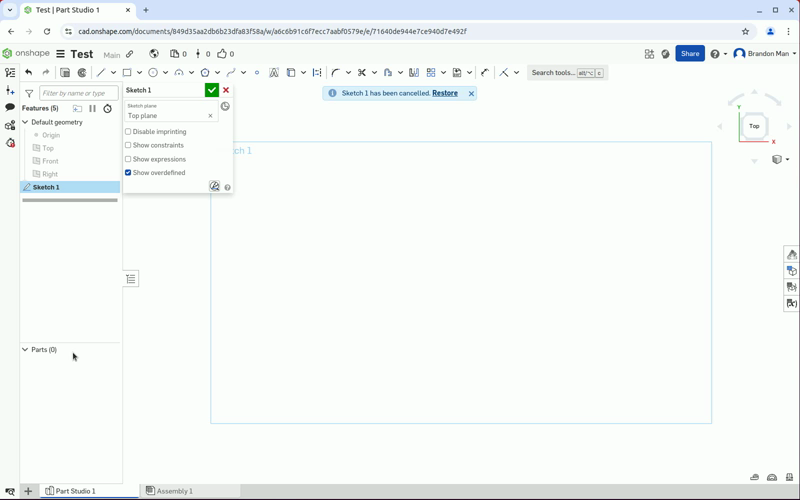
key(c)
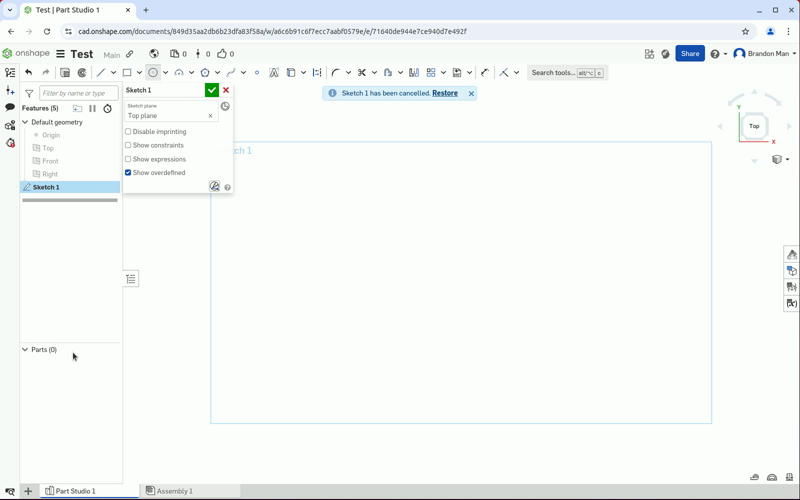
key_down(shift)
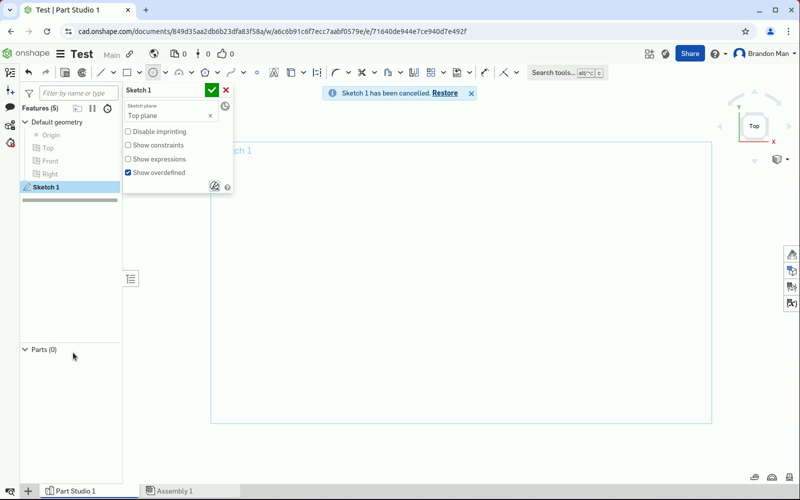
mouse_move(460, 282)
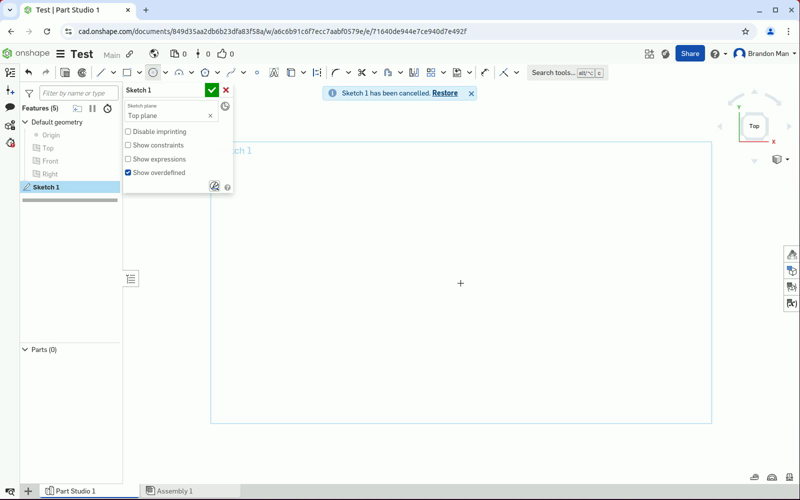
click(460, 282)
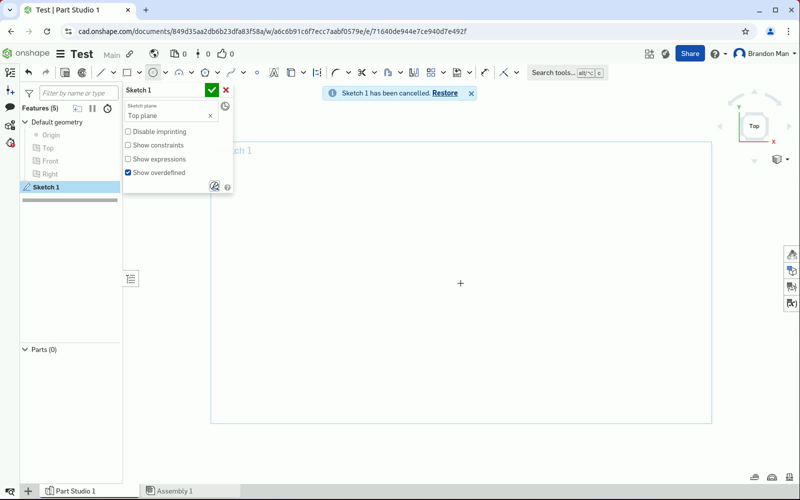
key_up(shift)
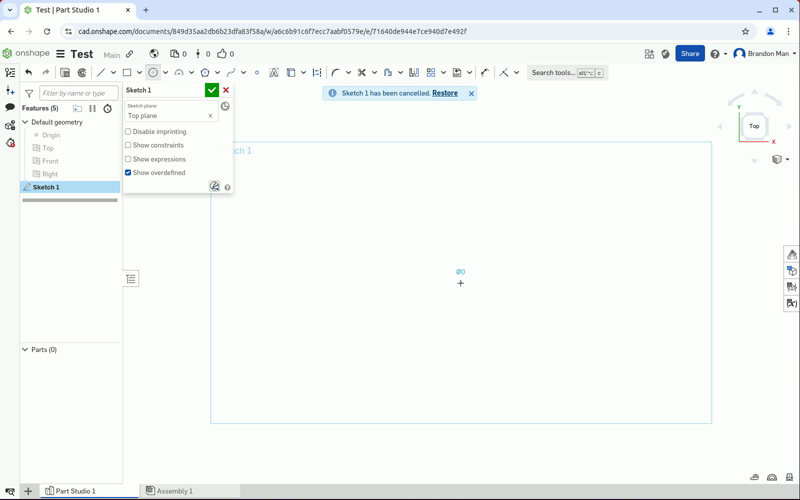
mouse_move(510, 282)
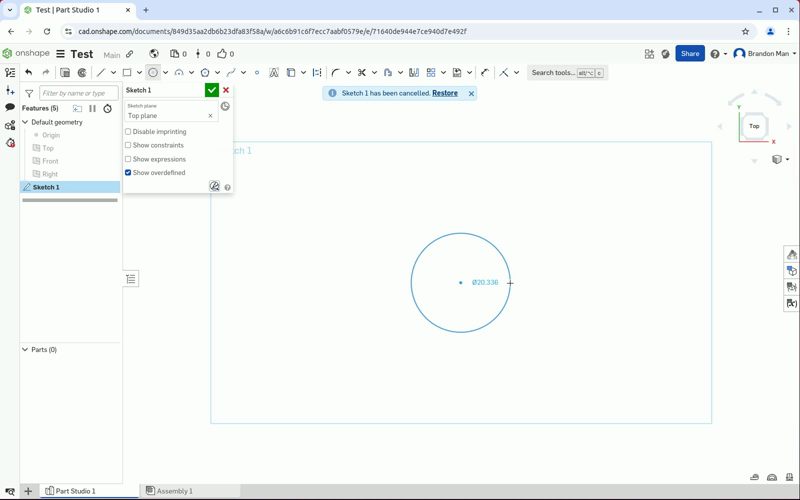
click(510, 282)
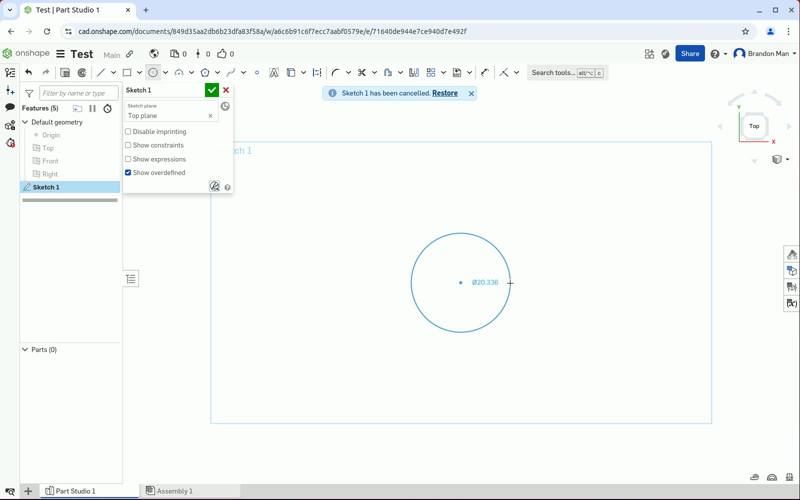
key(esc)
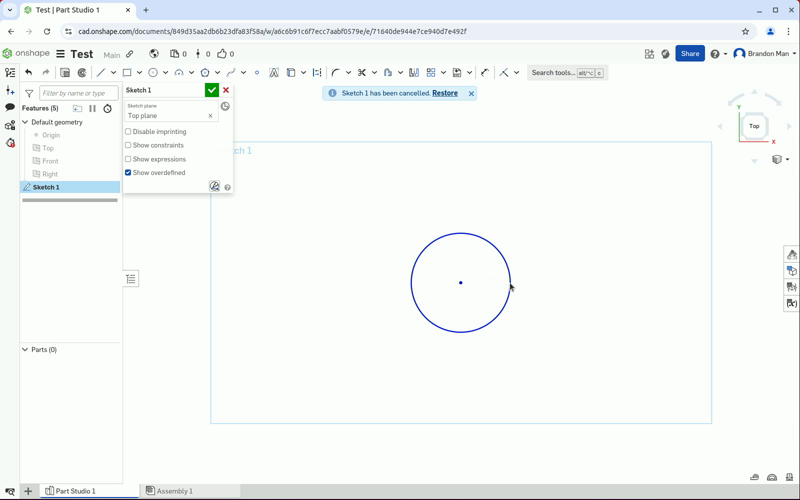
key(c)
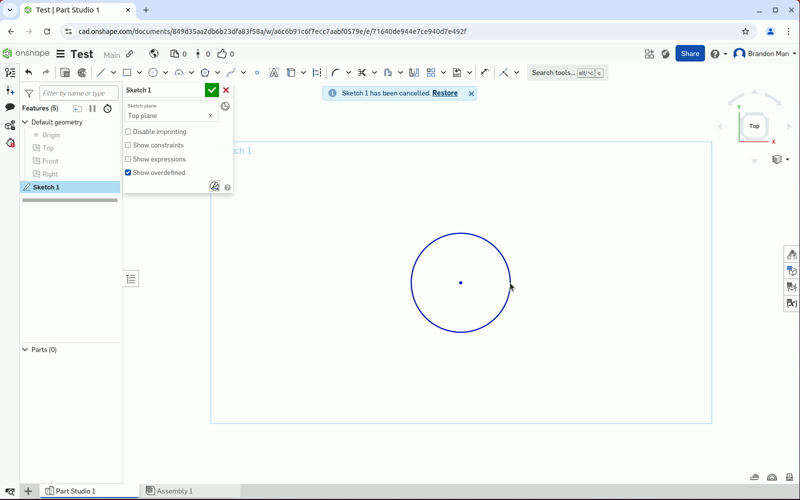
key_down(shift)
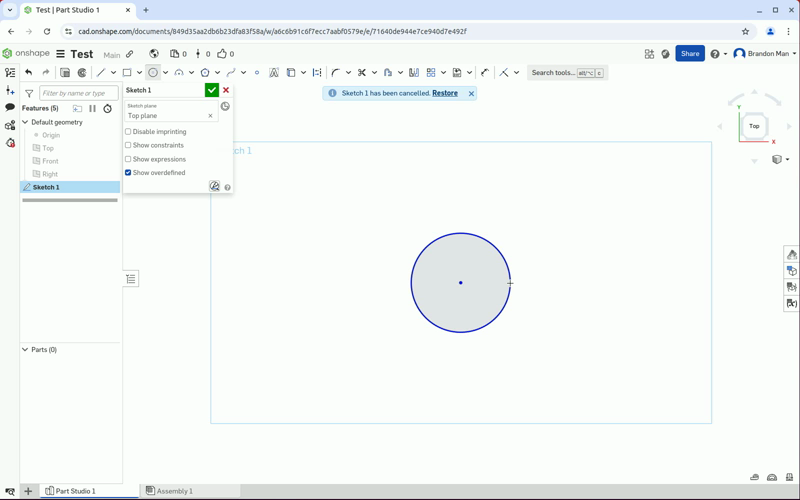
mouse_move(460, 282)
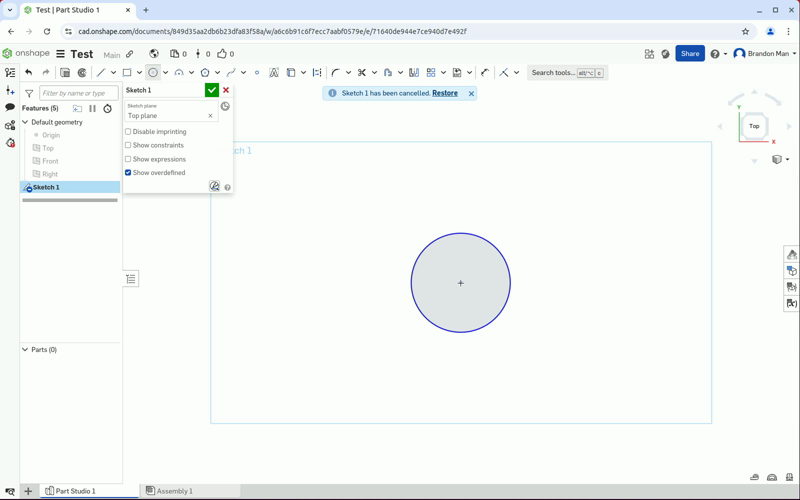
click(460, 282)
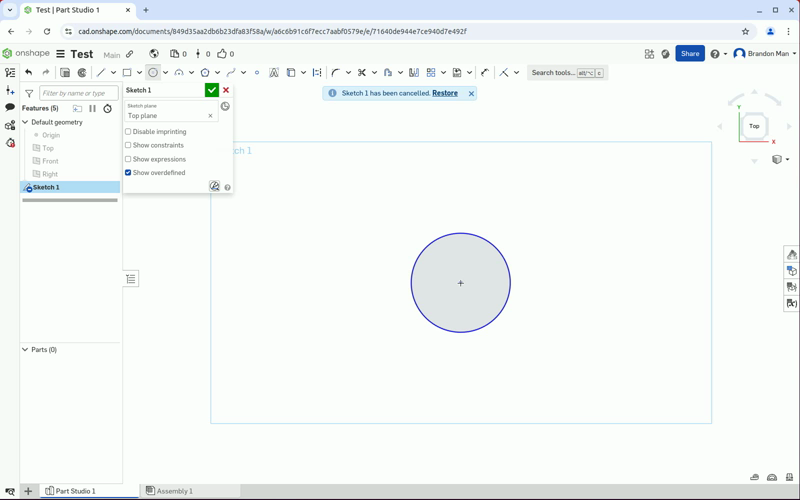
key_up(shift)
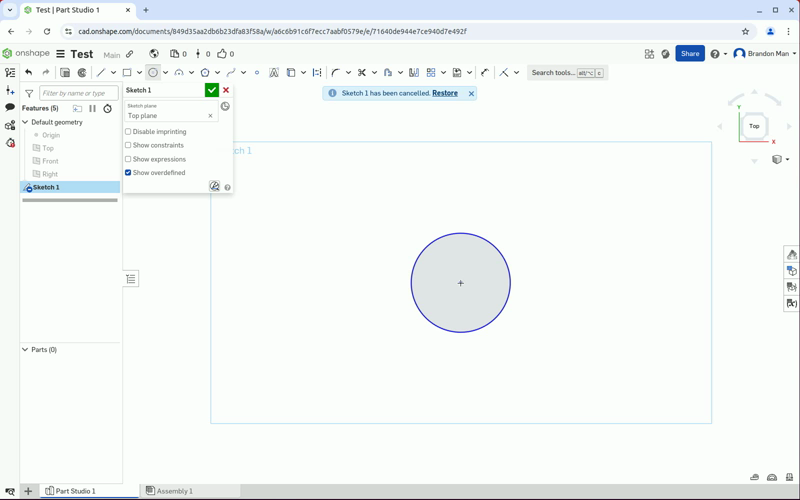
mouse_move(482, 282)
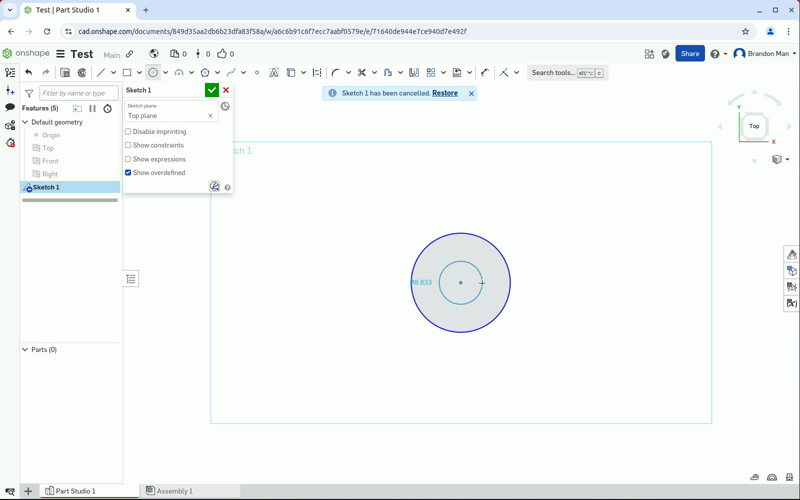
click(482, 282)
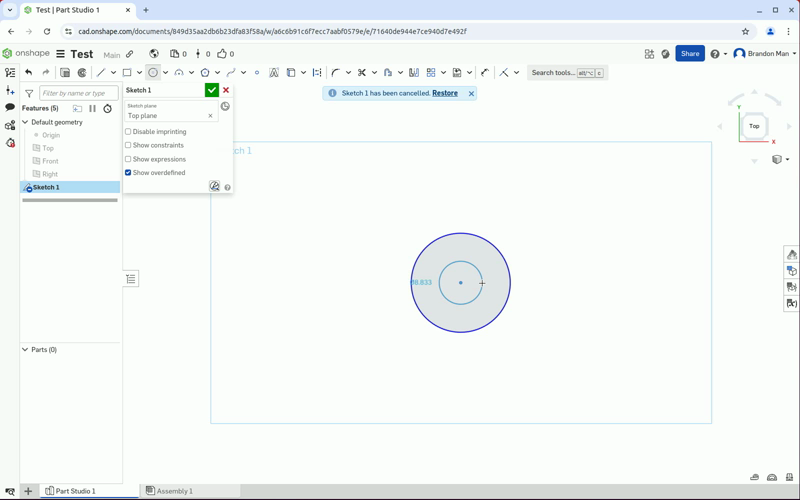
key(esc)
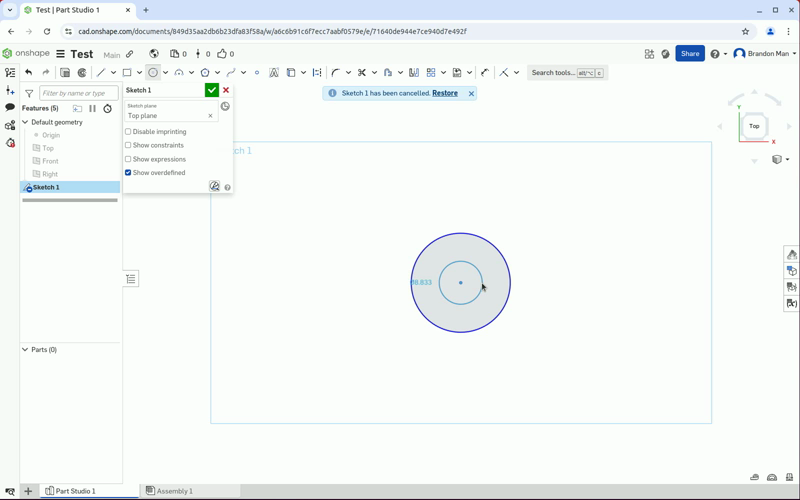
mouse_move(496, 271)
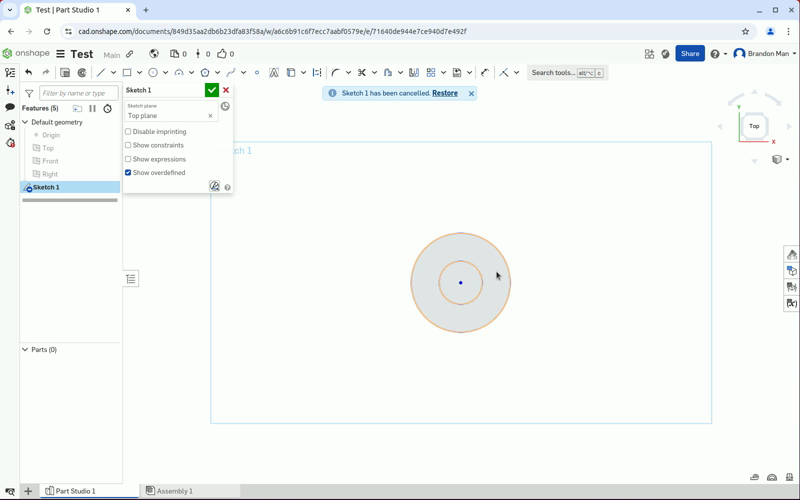
click(496, 271)
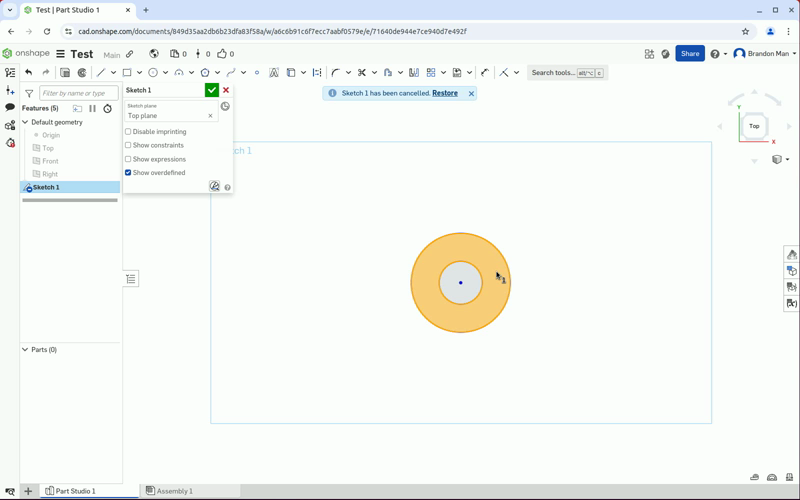
mouse_move(73, 352)
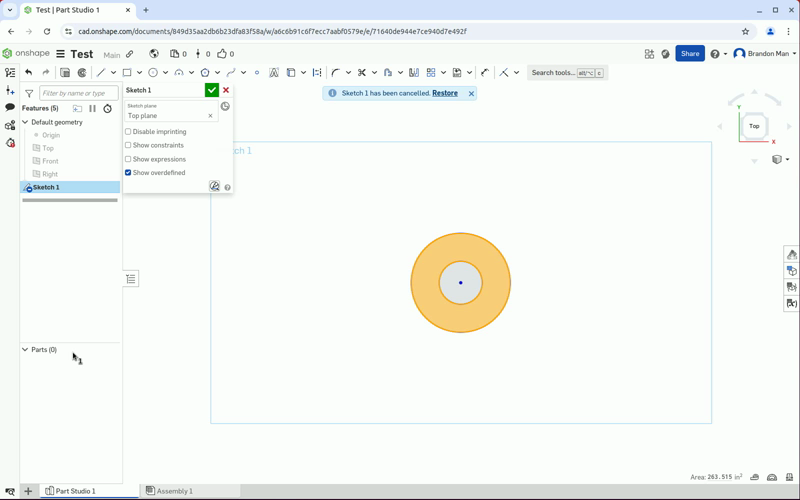
key(shift+y)
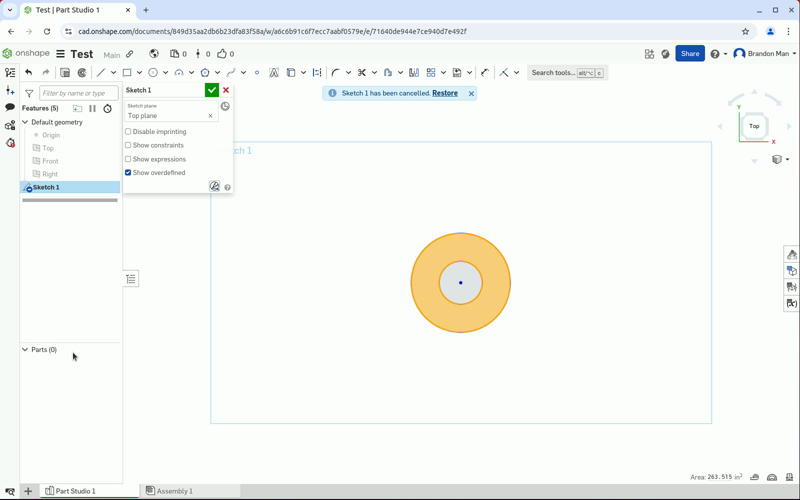
key(shift+e)
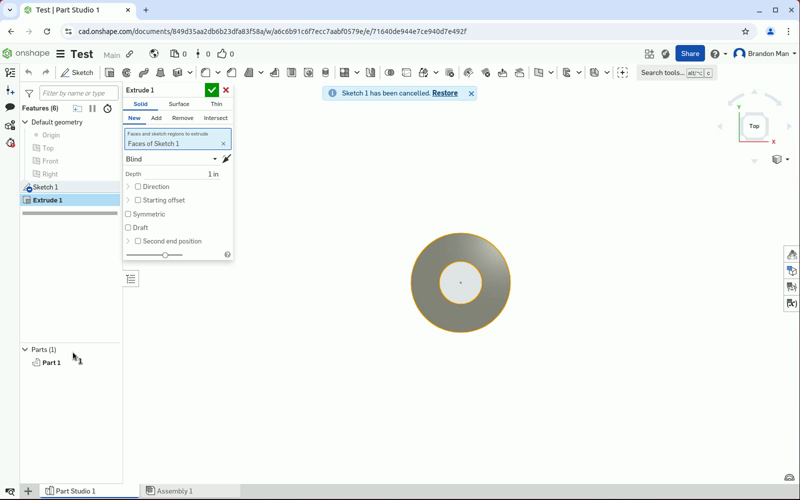
mouse_move(143, 106)
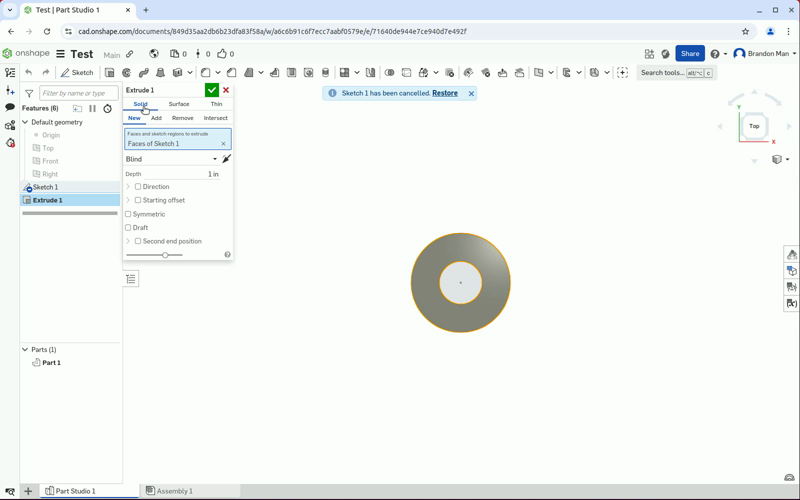
click(143, 106)
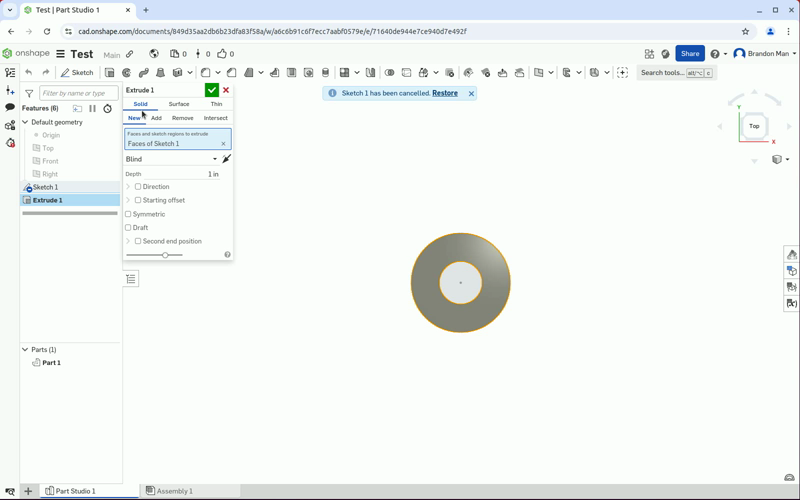
mouse_move(137, 120)
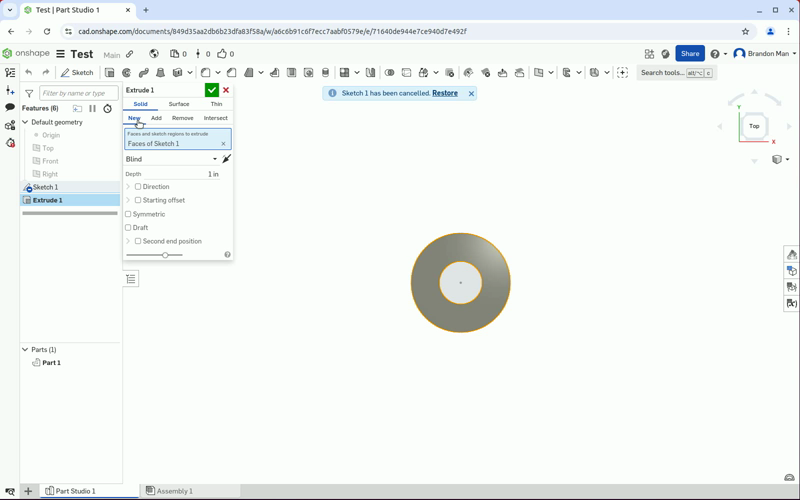
click(137, 120)
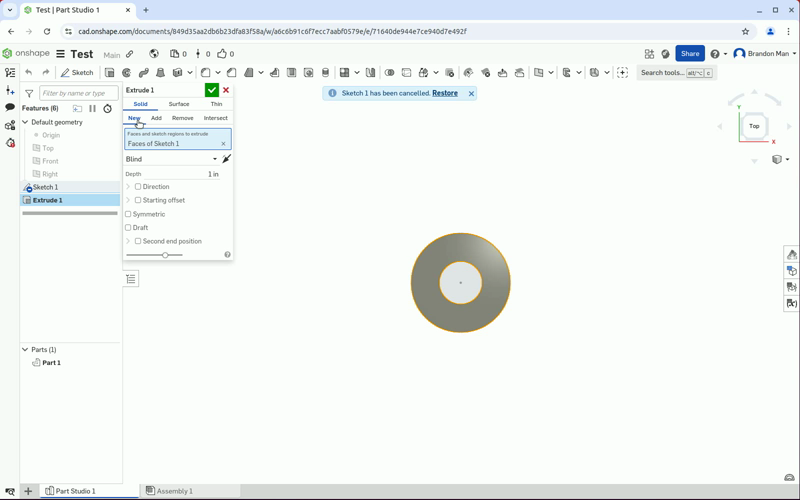
key(tab, 4)
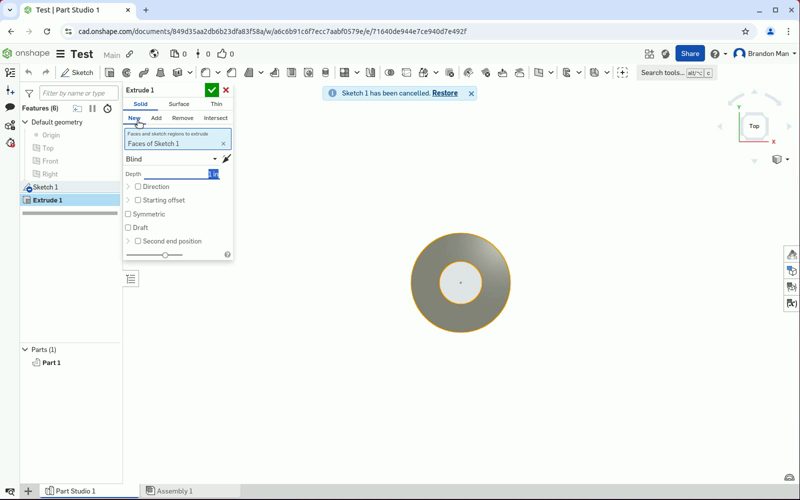
text(23.108)
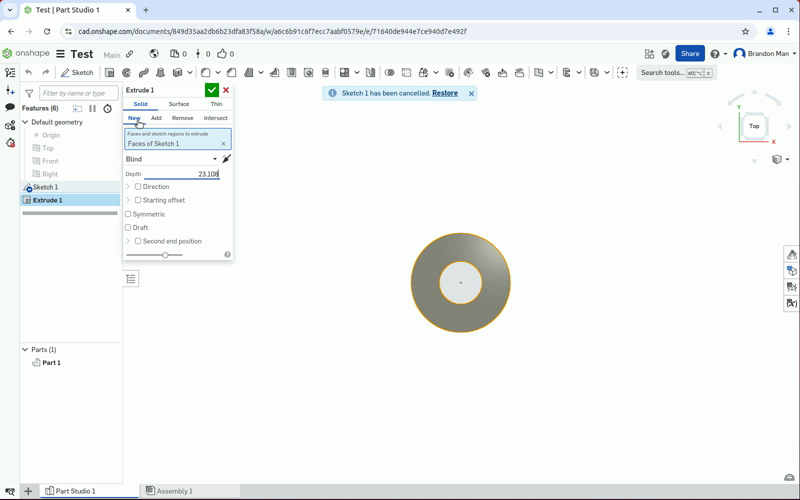
key(enter)
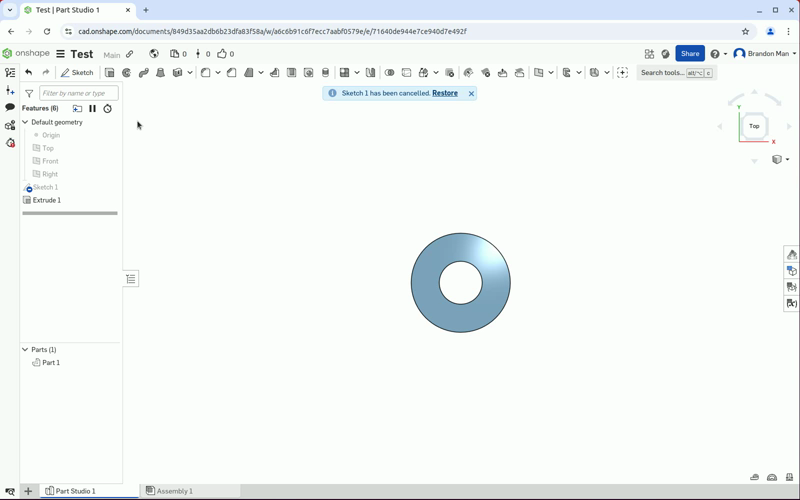
key(shift+h)
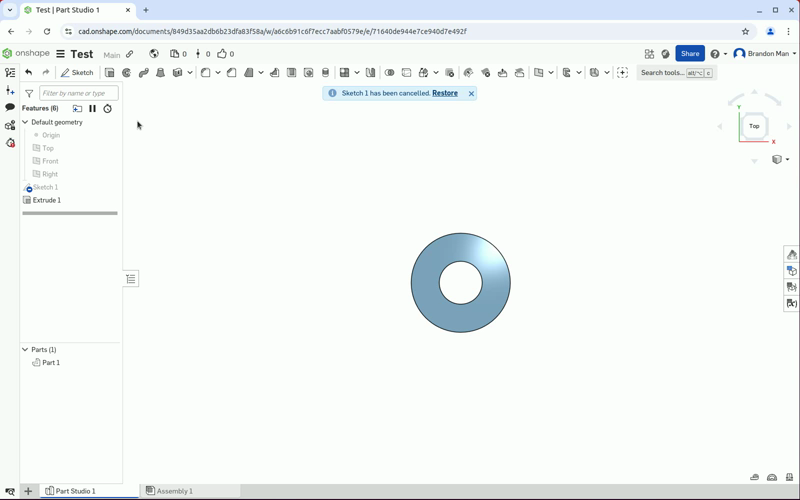
key(shift+h)
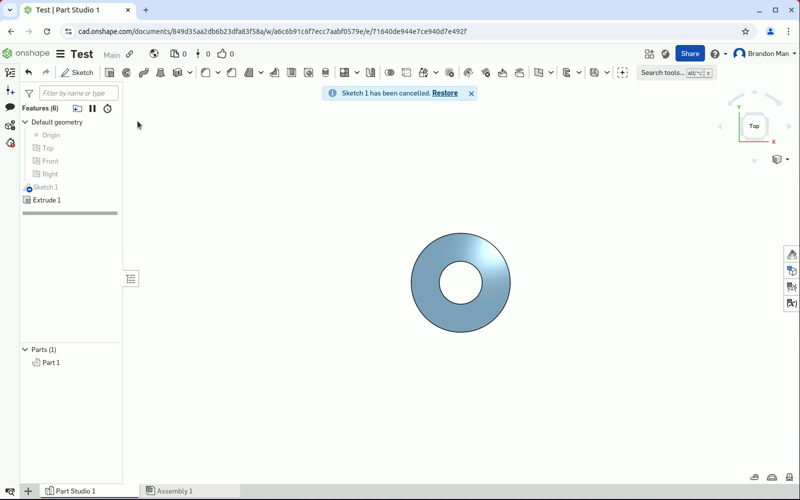
mouse_move(73, 189)
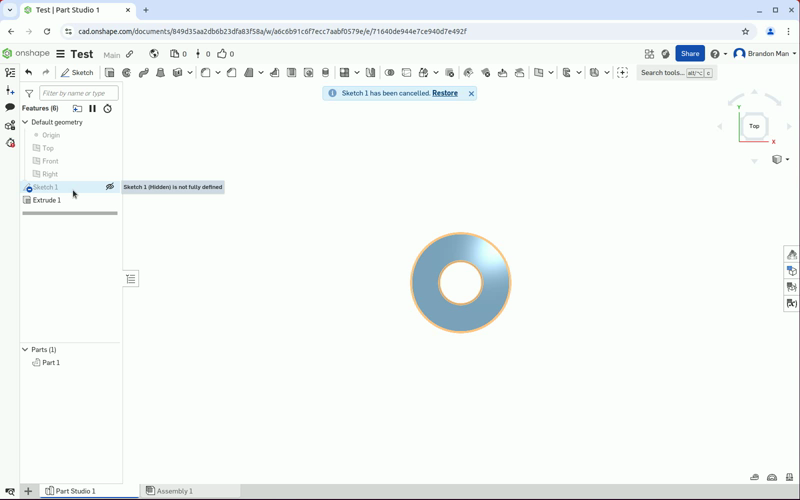
click(73, 189)
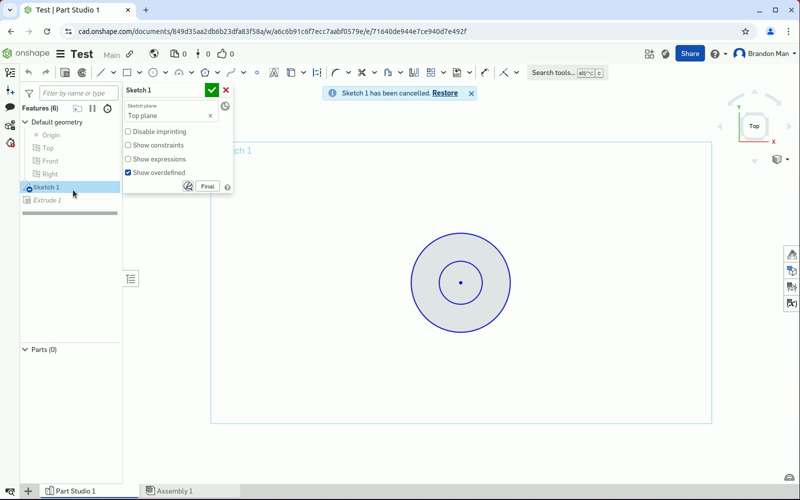
mouse_move(229, 92)
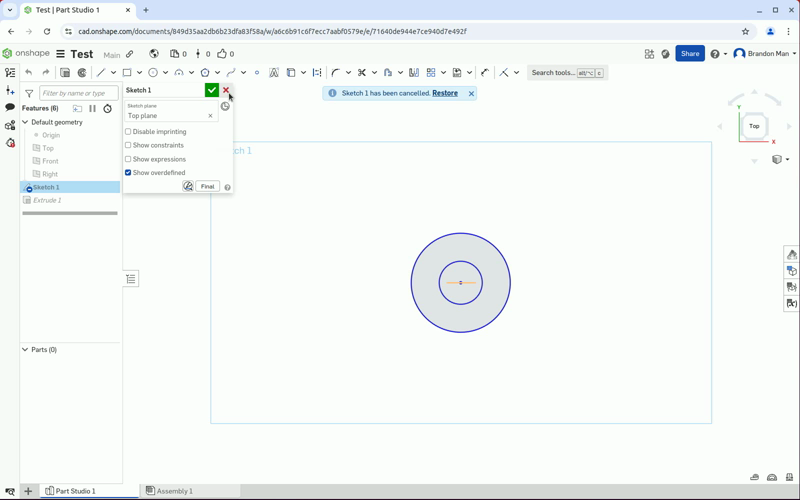
click(229, 92)
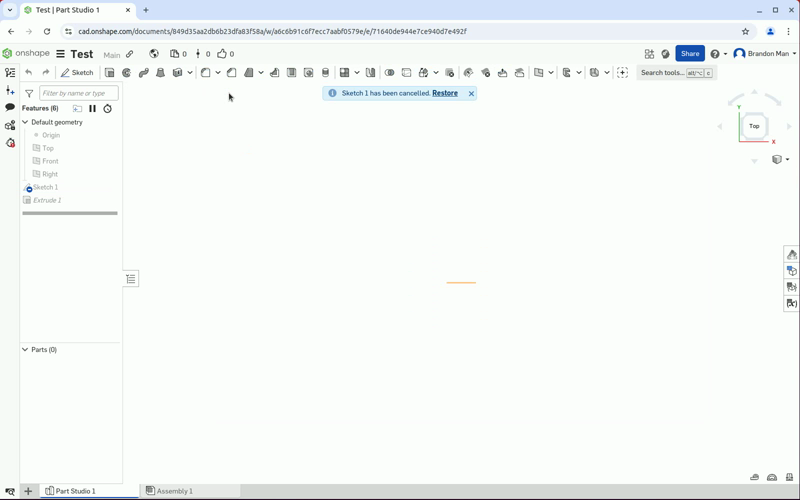
mouse_move(73, 352)
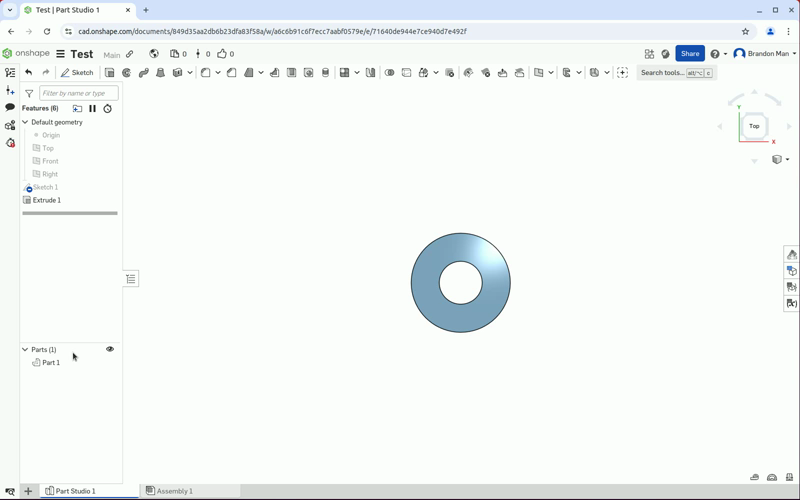
key(y)
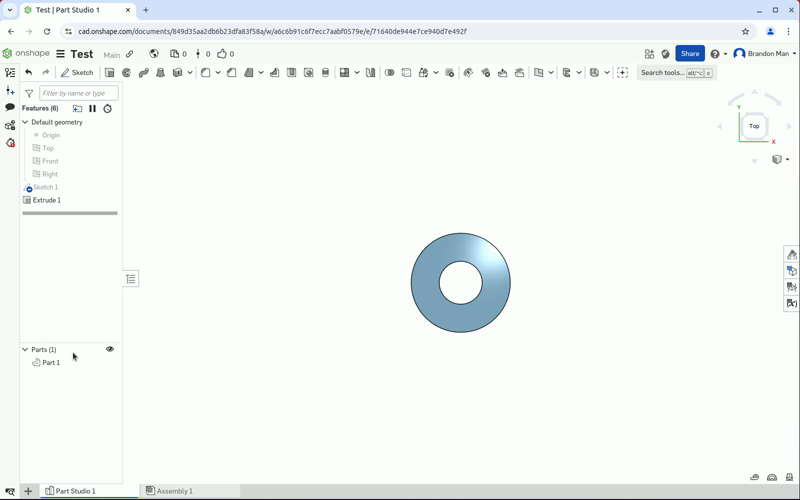
key(shift+p)
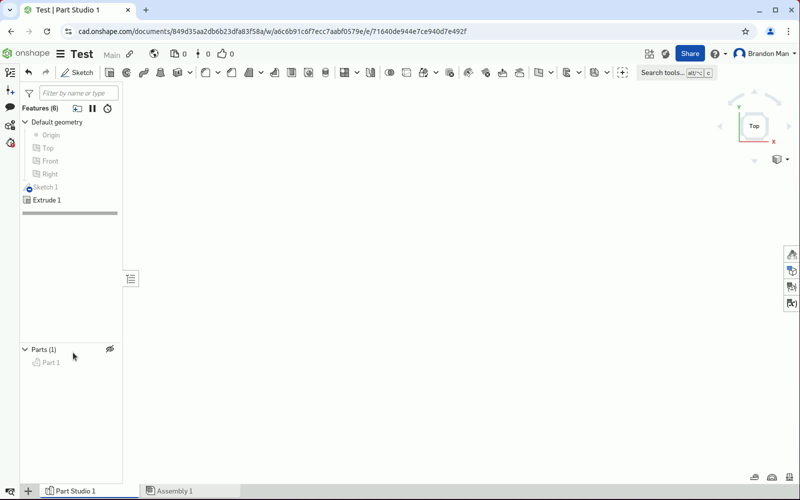
key(space)
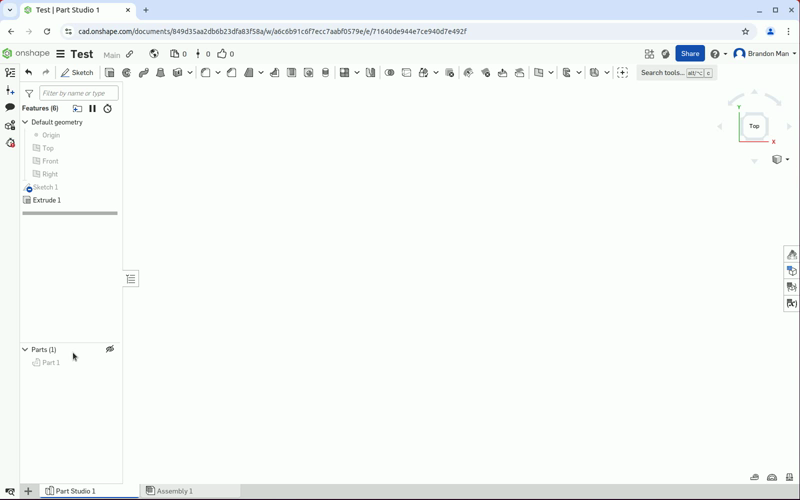
key_down(shift)
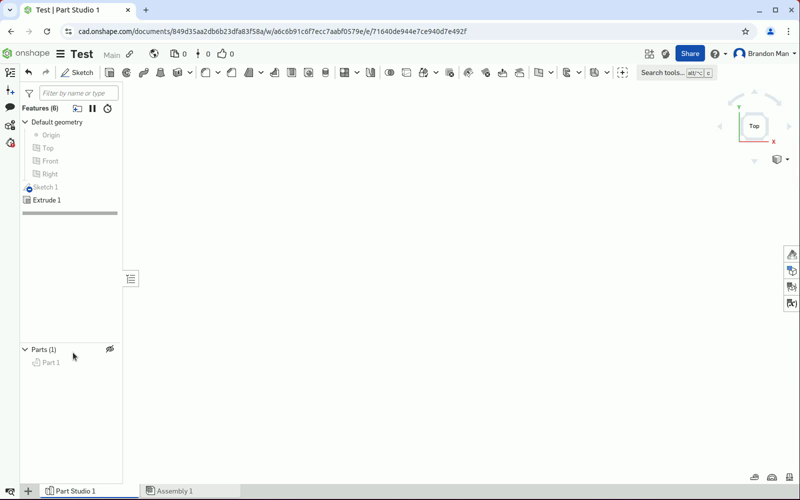
key(up)
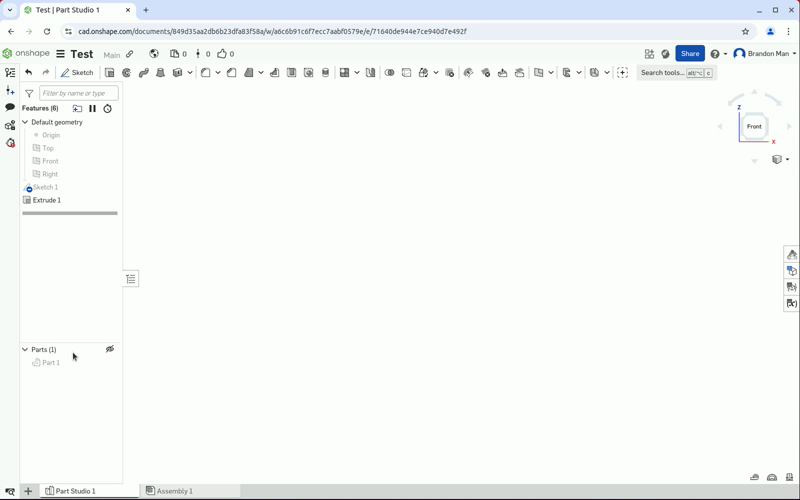
key_up(shift)
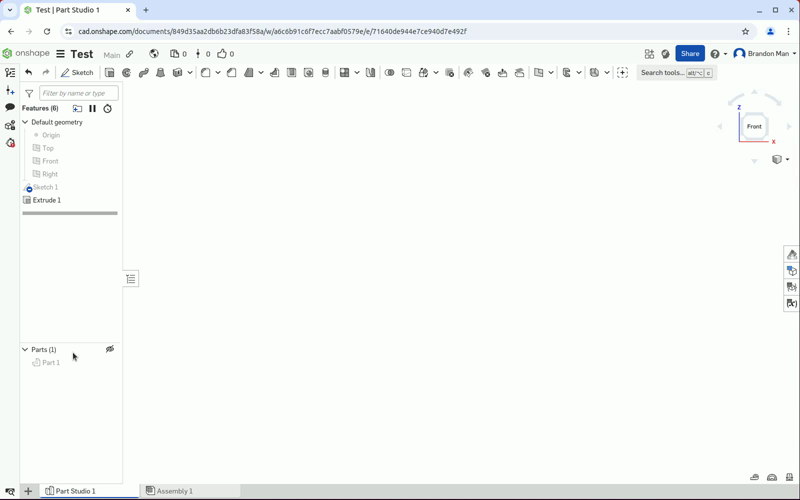
key(space)
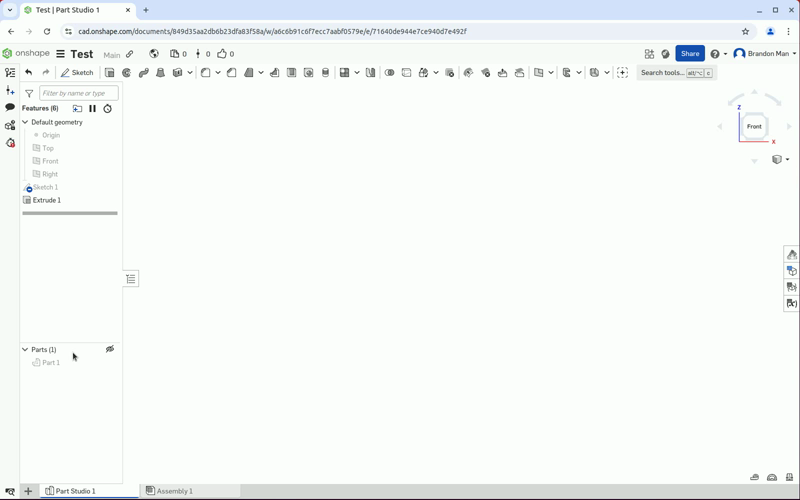
key_down(shift)
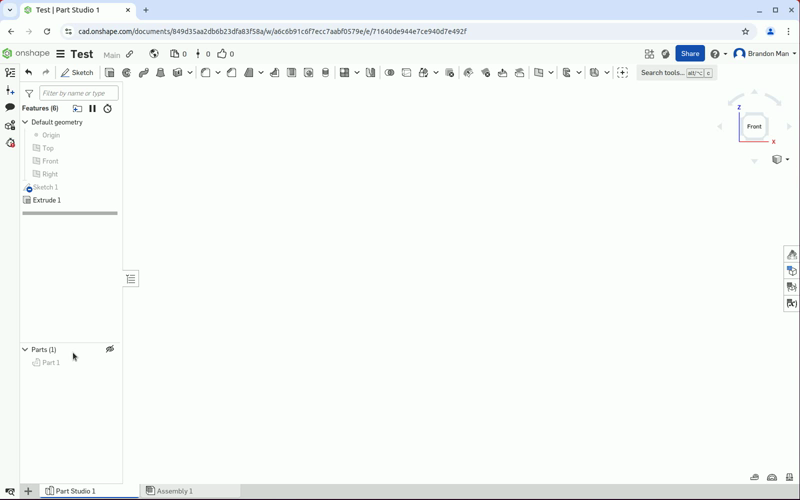
key(left)
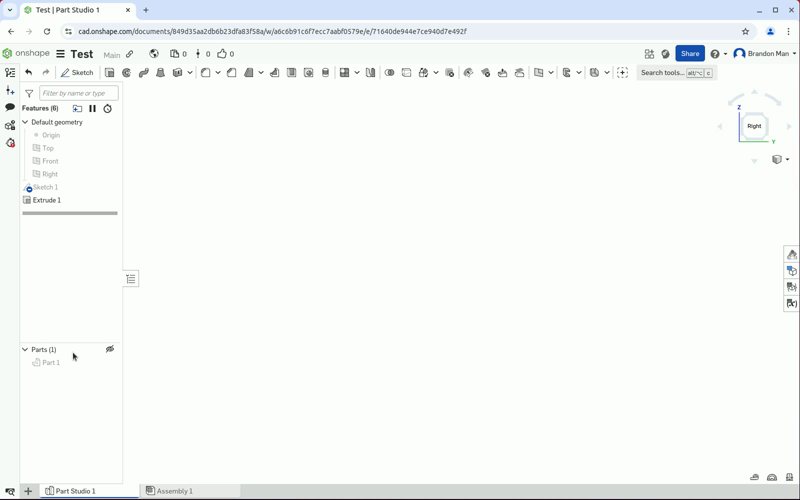
key_up(shift)
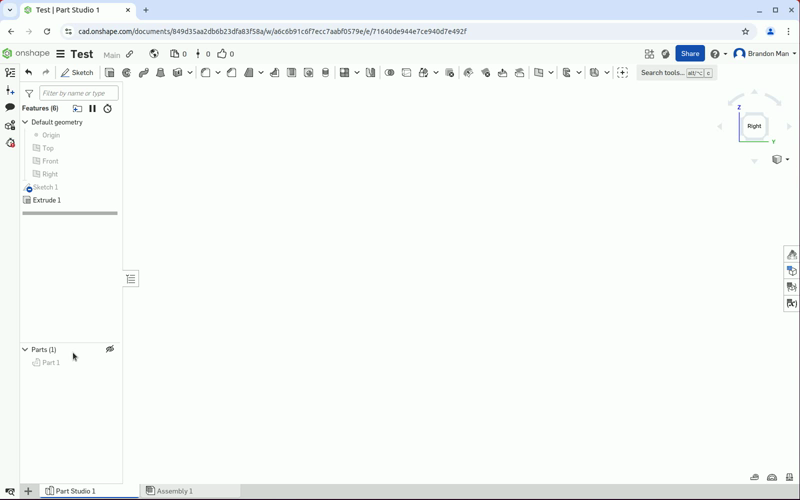
mouse_move(73, 352)
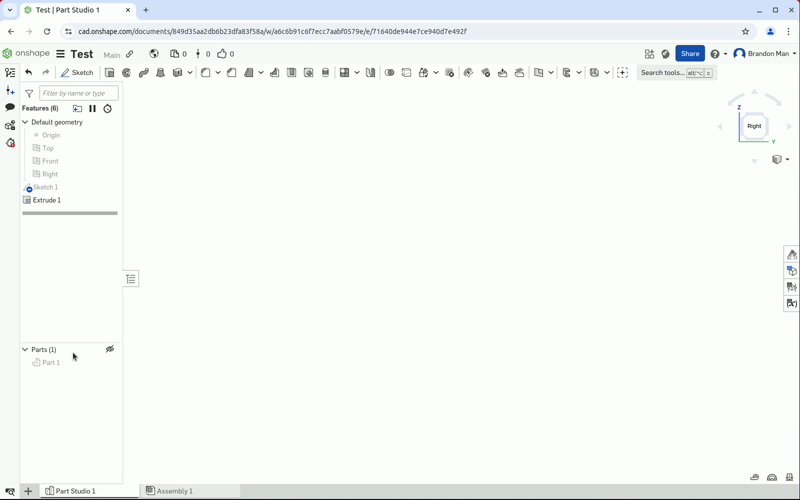
key(shift+y)
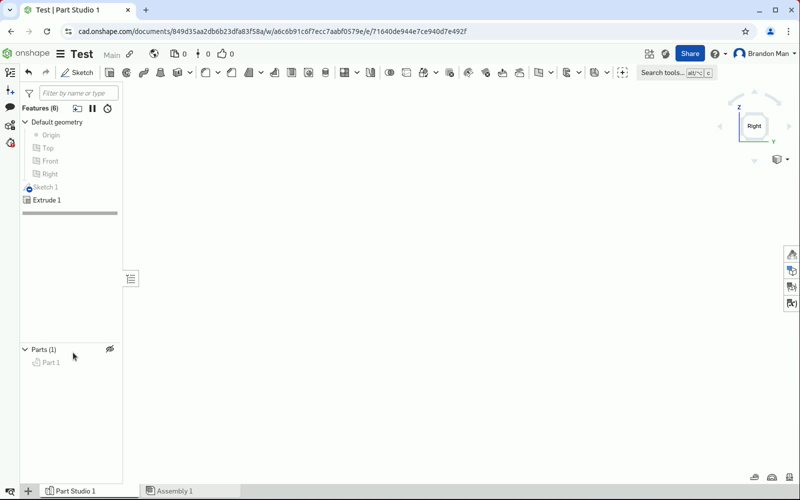
key(shift+s)
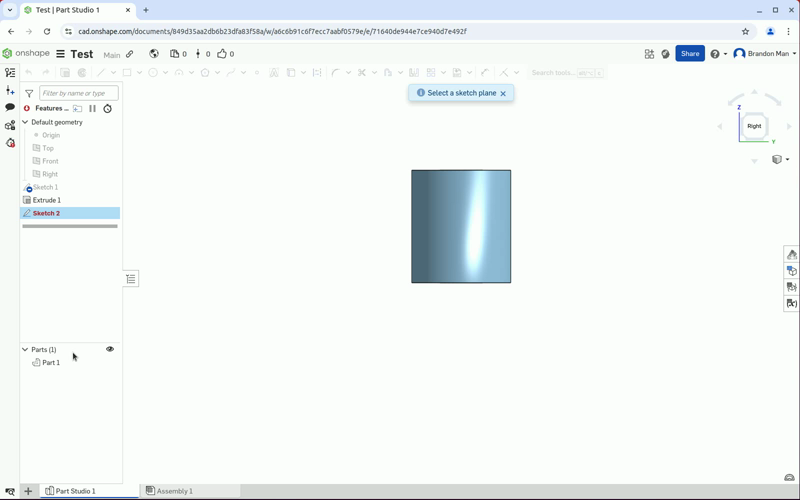
mouse_move(73, 176)
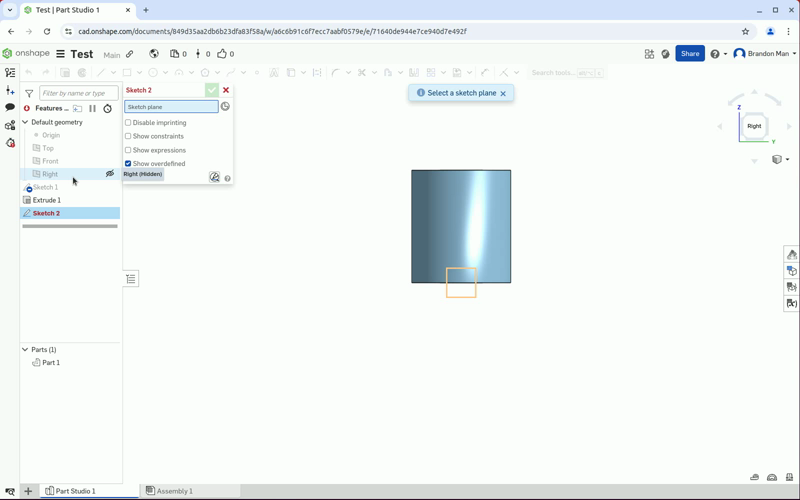
click(73, 176)
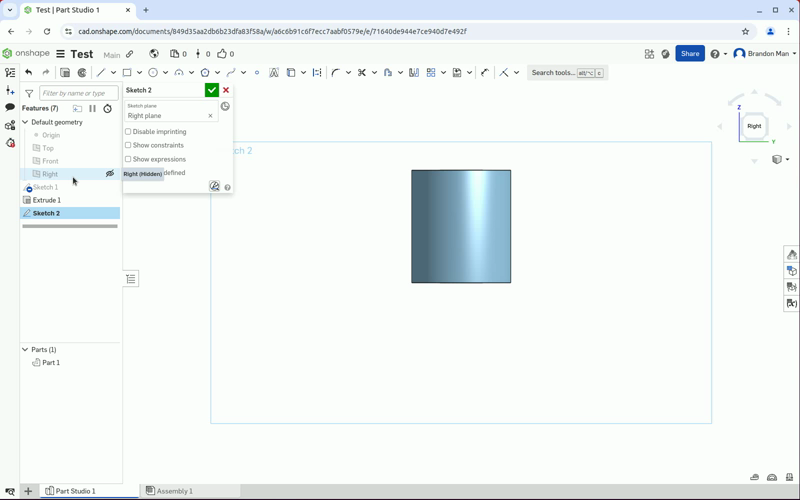
mouse_move(73, 352)
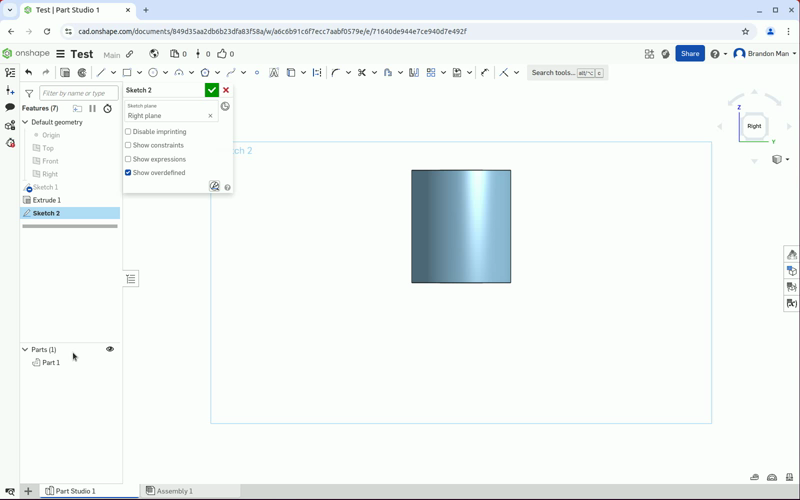
key(y)
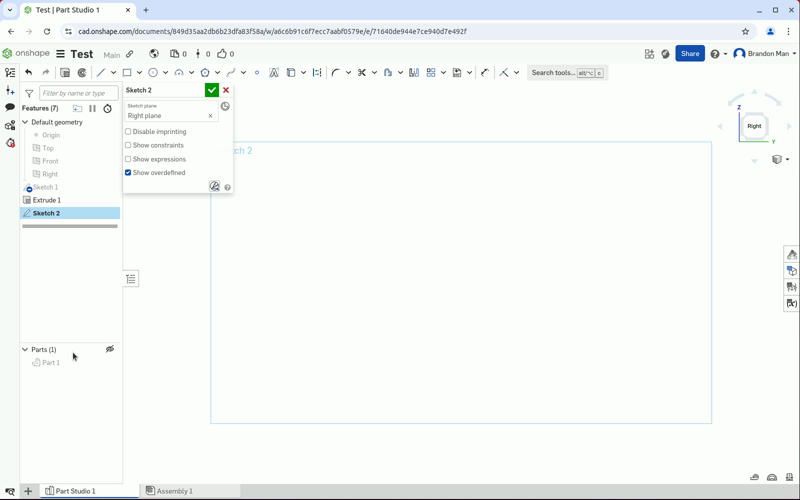
key(c)
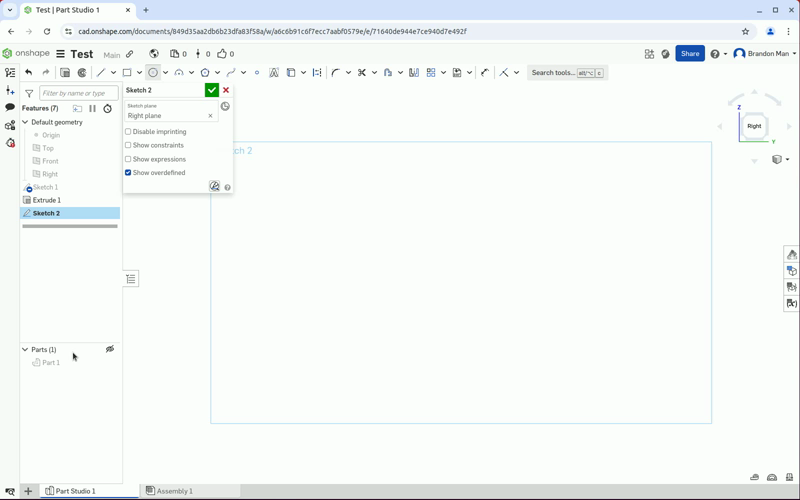
key_down(shift)
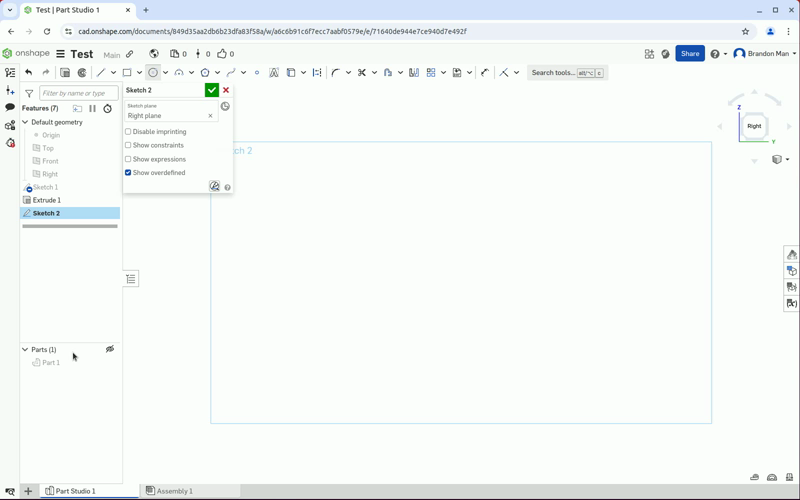
mouse_move(461, 267)
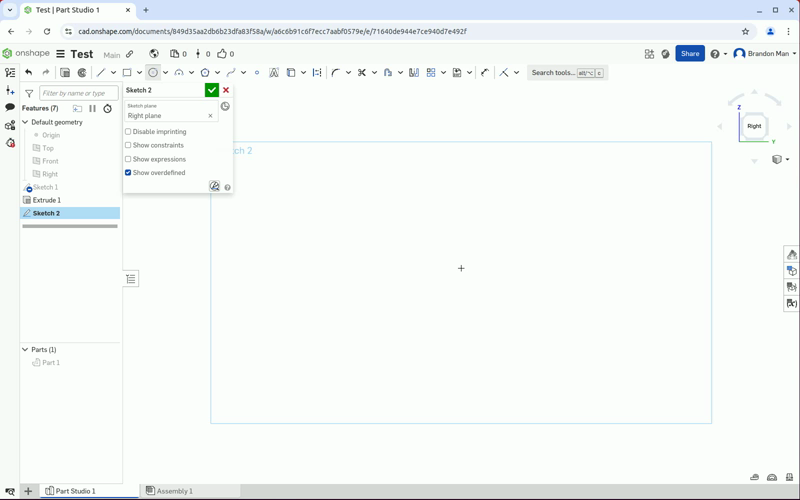
click(461, 267)
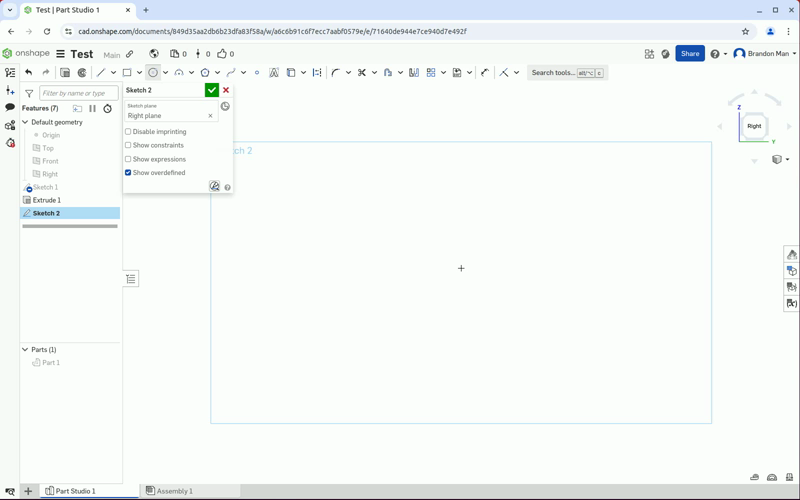
key_up(shift)
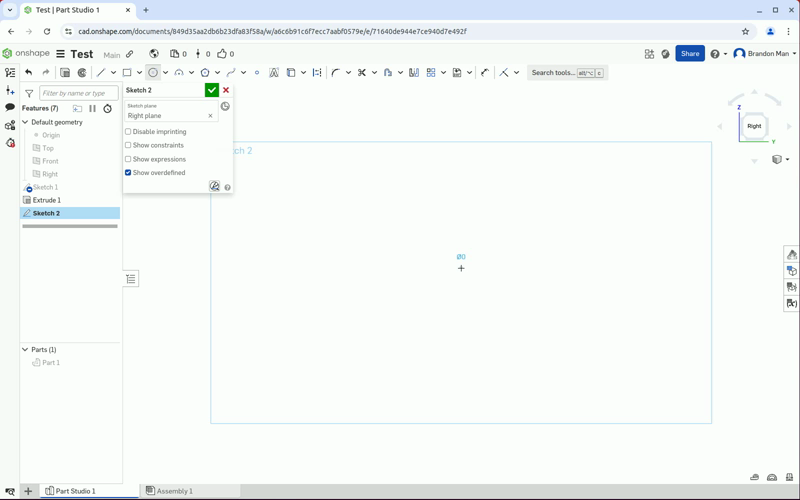
mouse_move(468, 267)
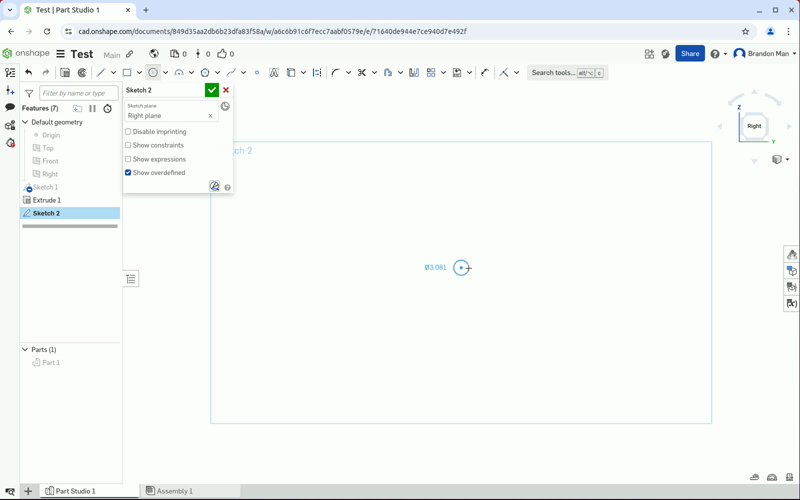
click(468, 267)
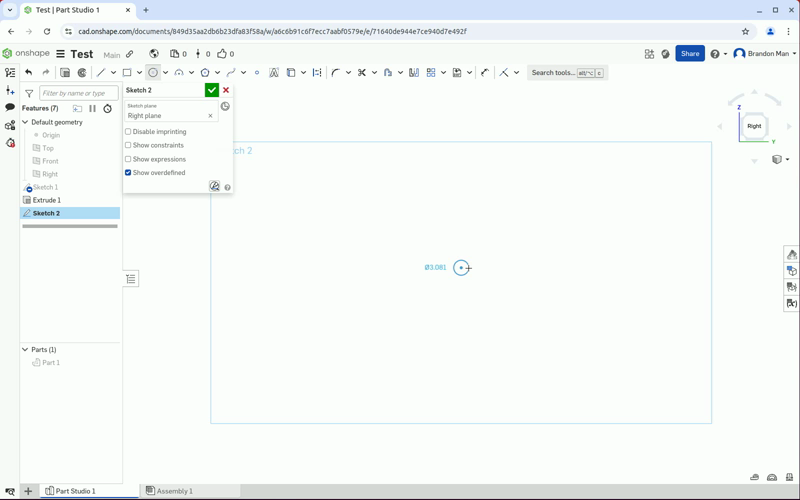
key(esc)
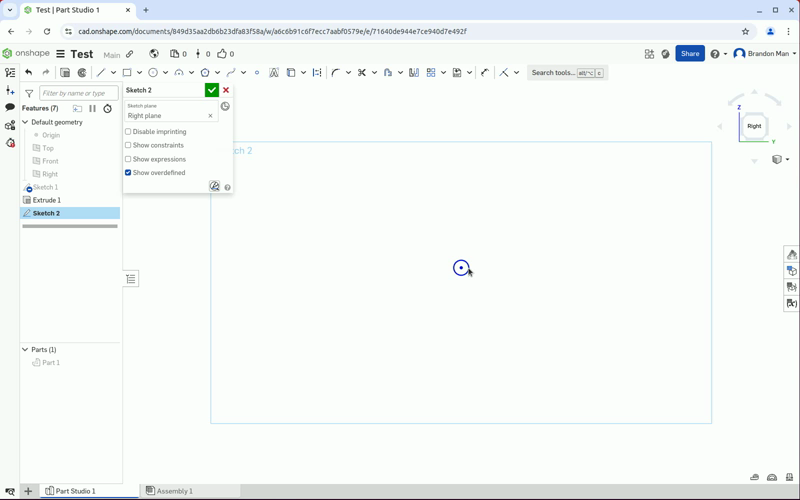
mouse_move(458, 263)
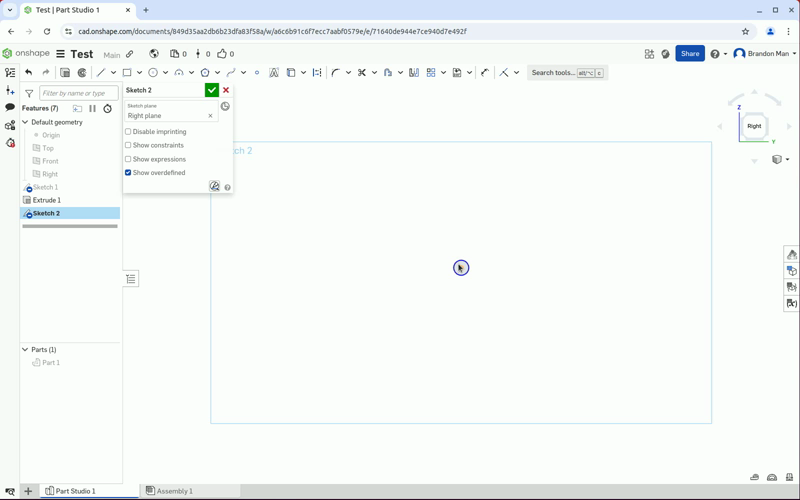
scroll(6)
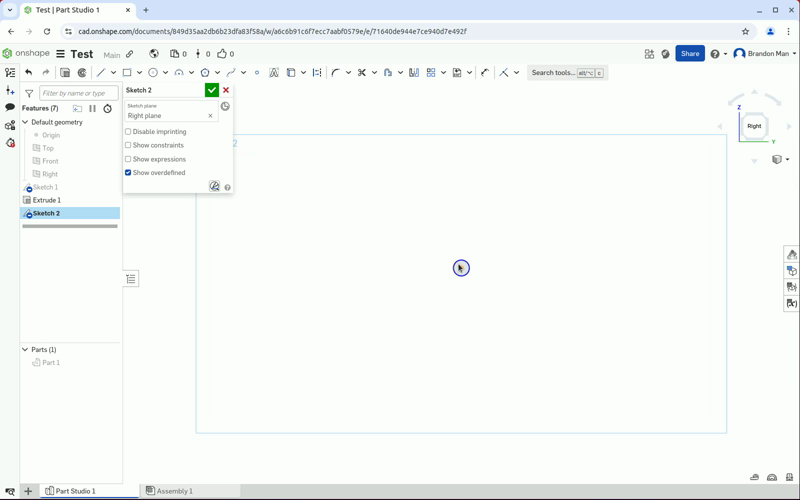
scroll(6)
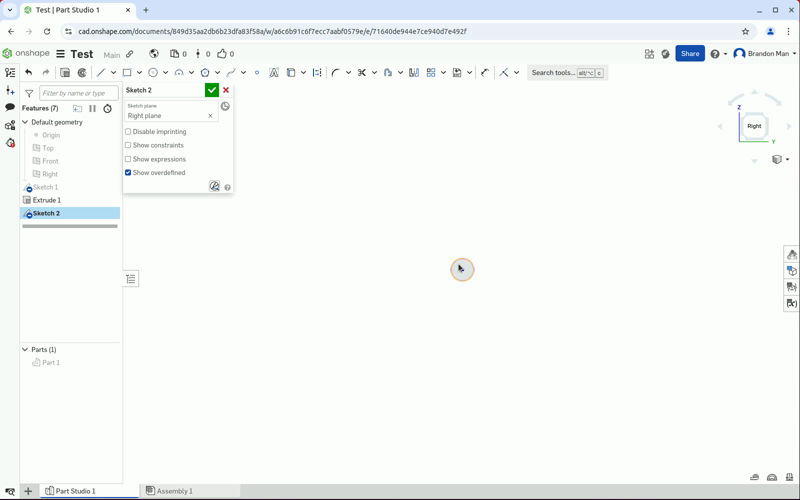
scroll(6)
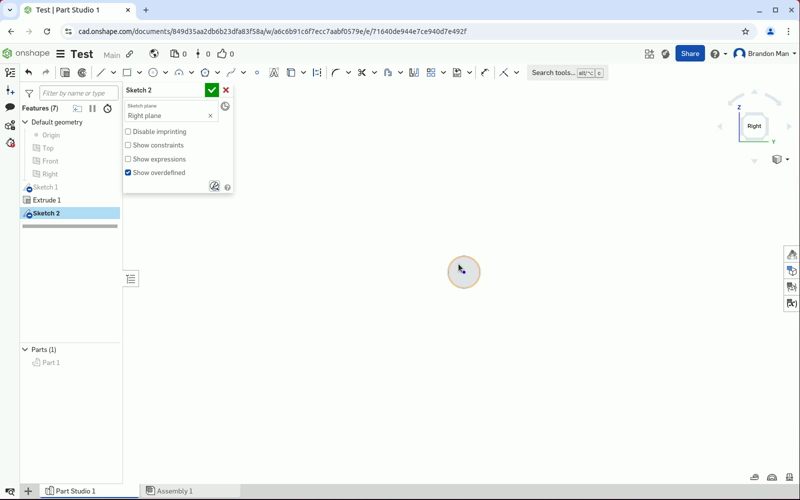
scroll(6)
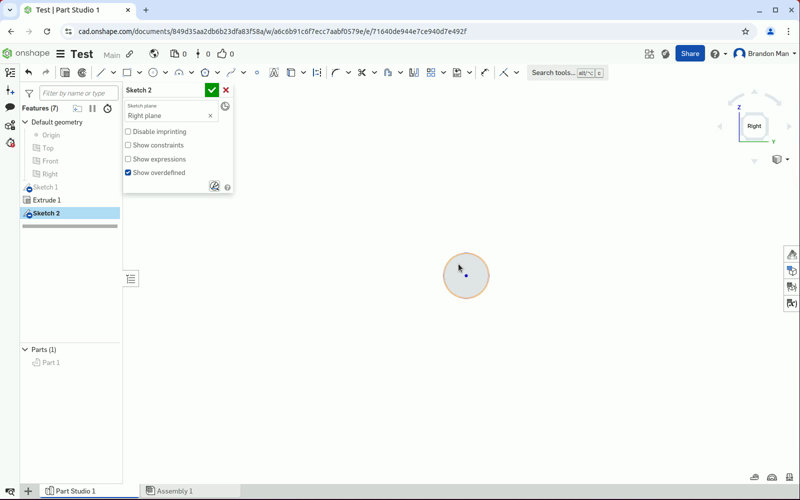
scroll(6)
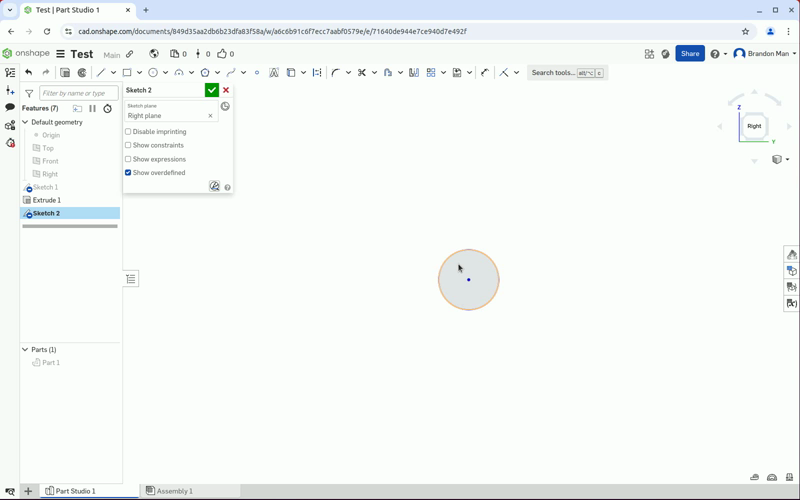
scroll(6)
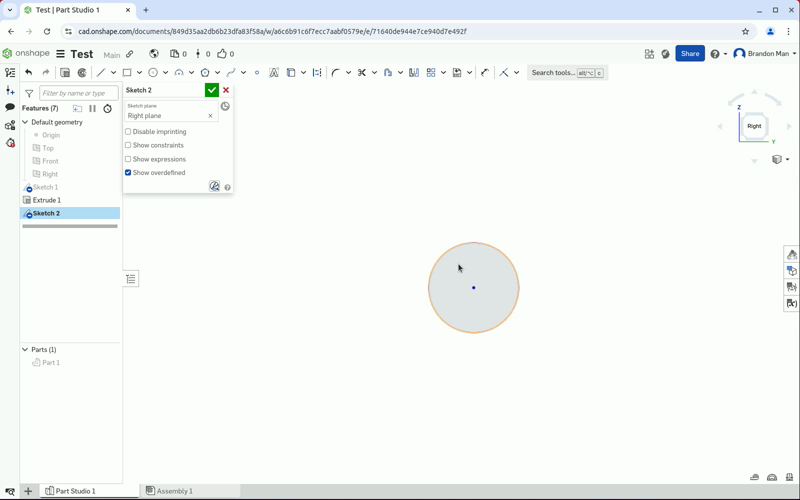
scroll(6)
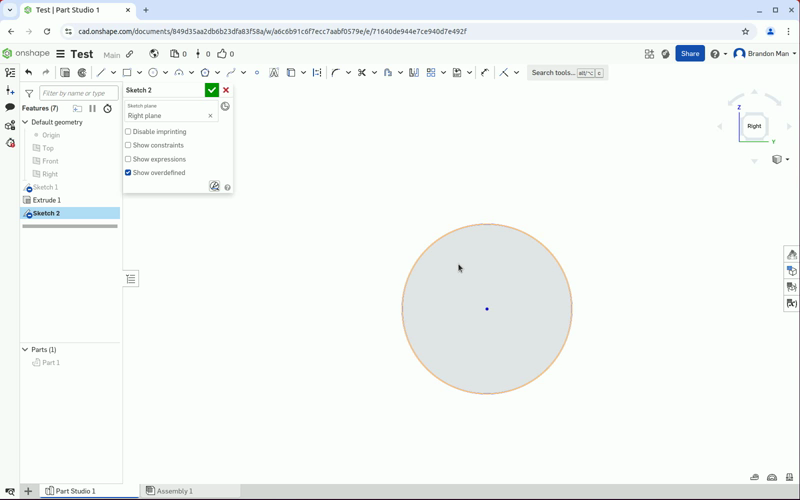
click(458, 263)
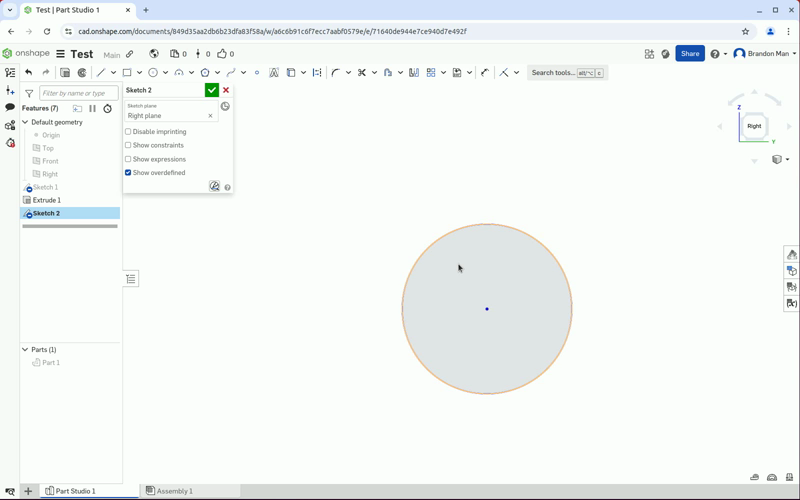
scroll(-6)
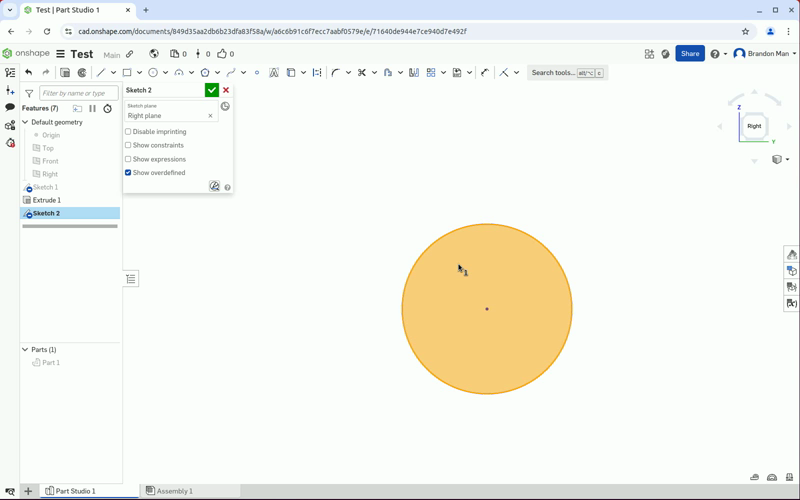
scroll(-6)
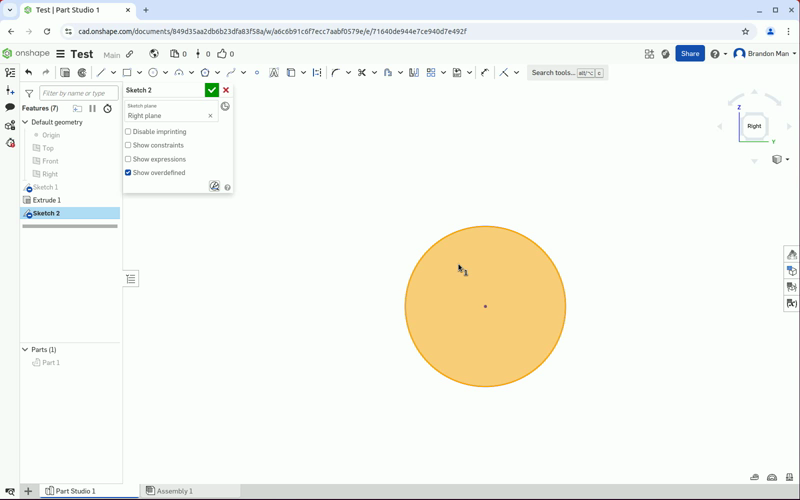
scroll(-6)
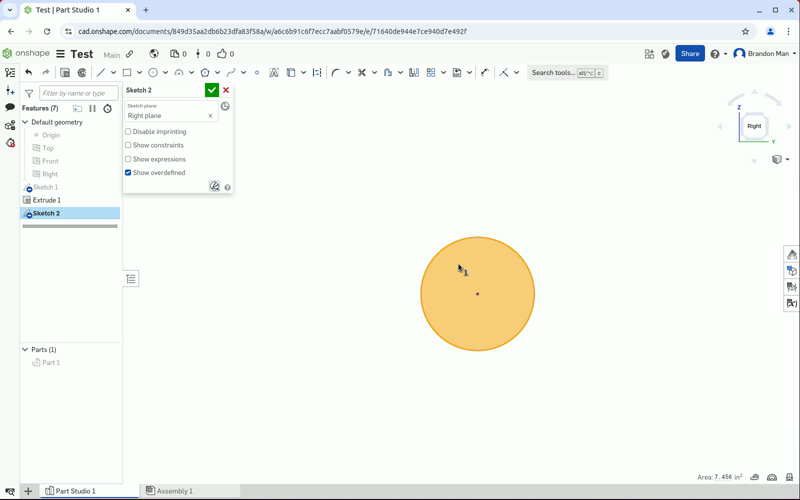
scroll(-6)
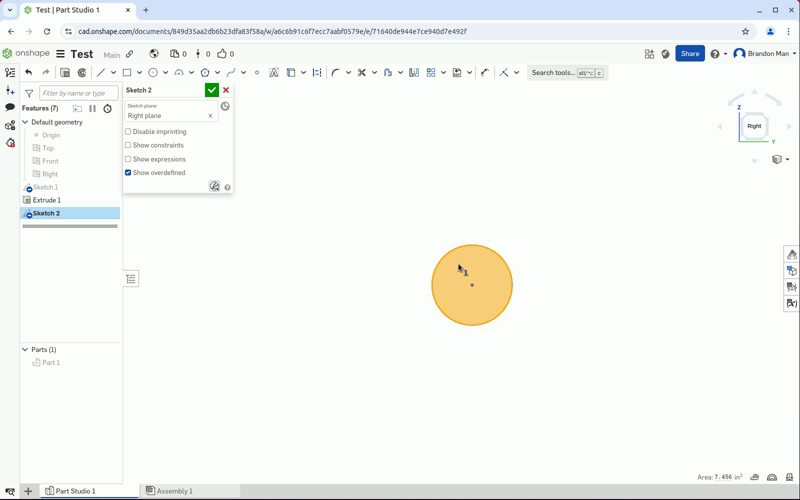
scroll(-6)
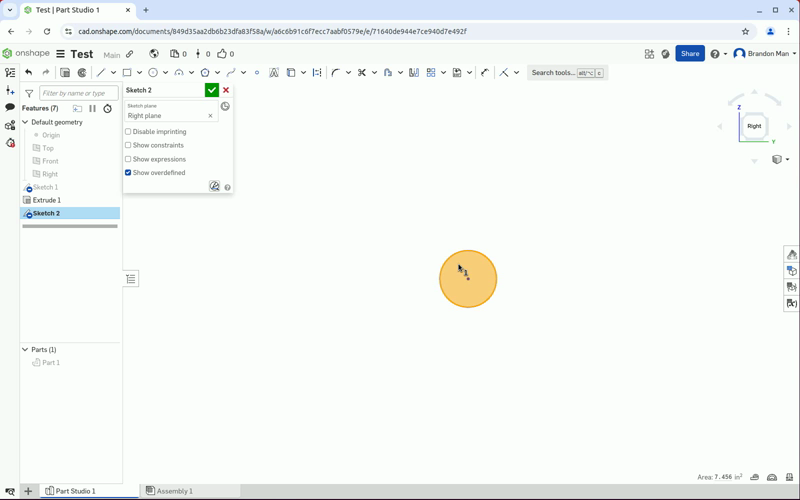
scroll(-6)
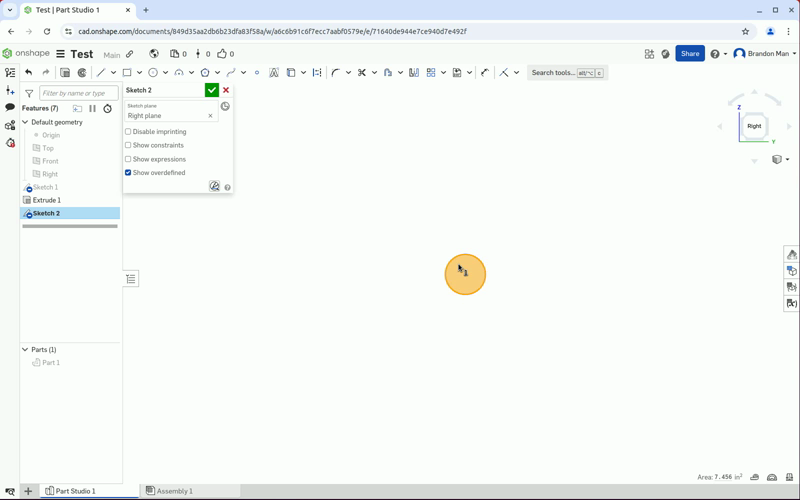
scroll(-6)
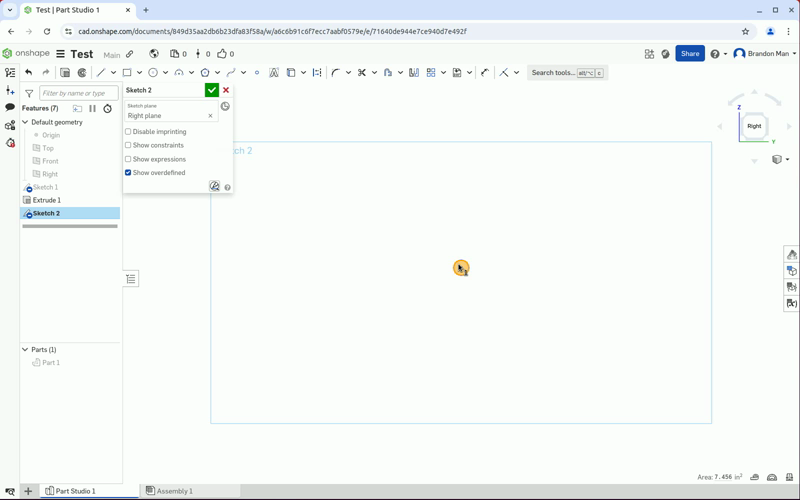
mouse_move(73, 352)
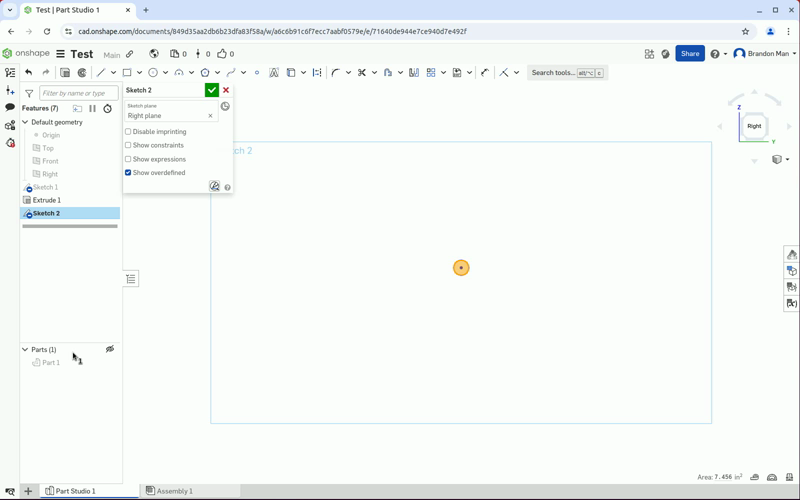
key(shift+y)
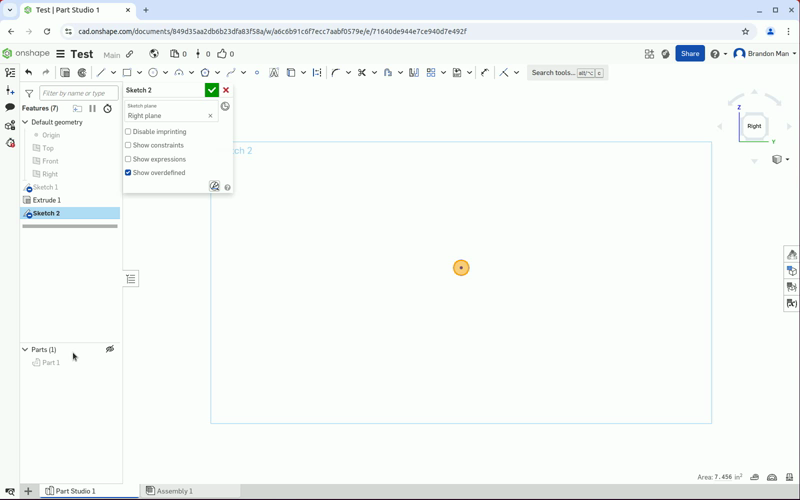
key(shift+e)
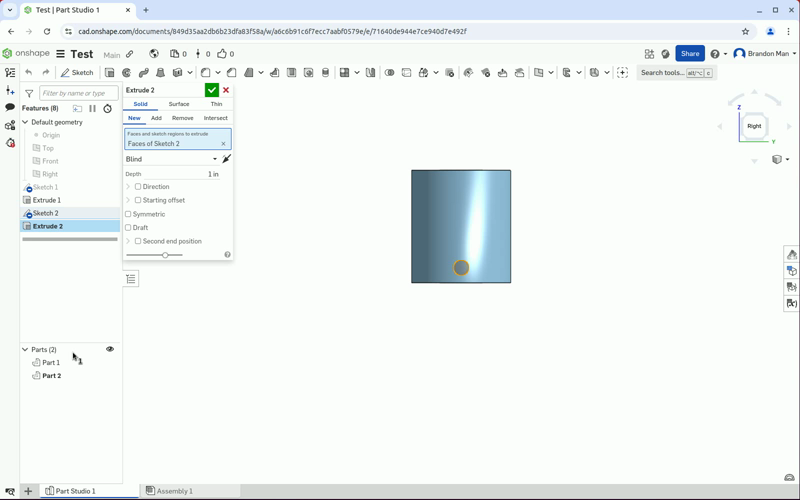
mouse_move(143, 106)
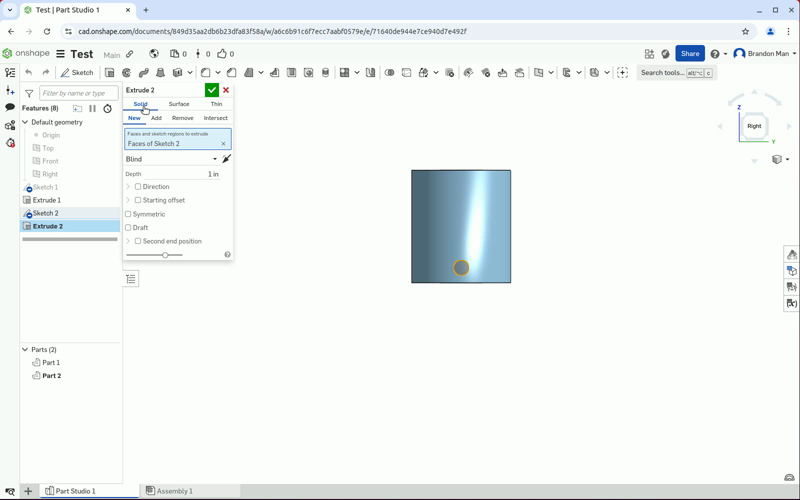
click(143, 106)
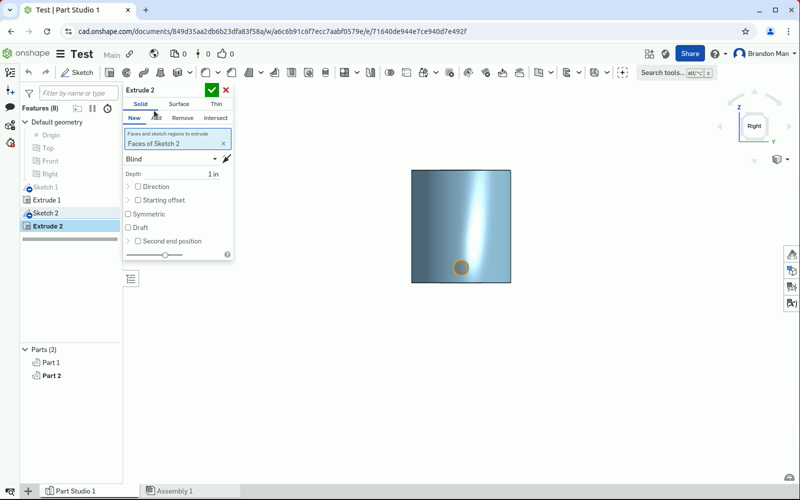
mouse_move(186, 120)
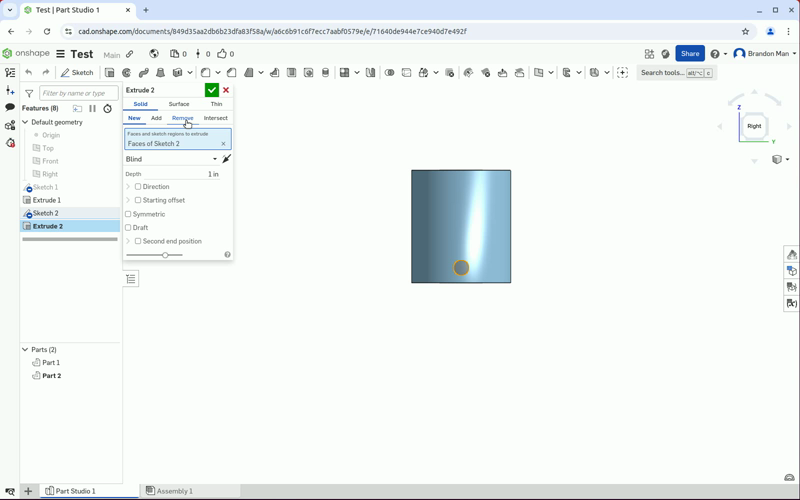
click(186, 120)
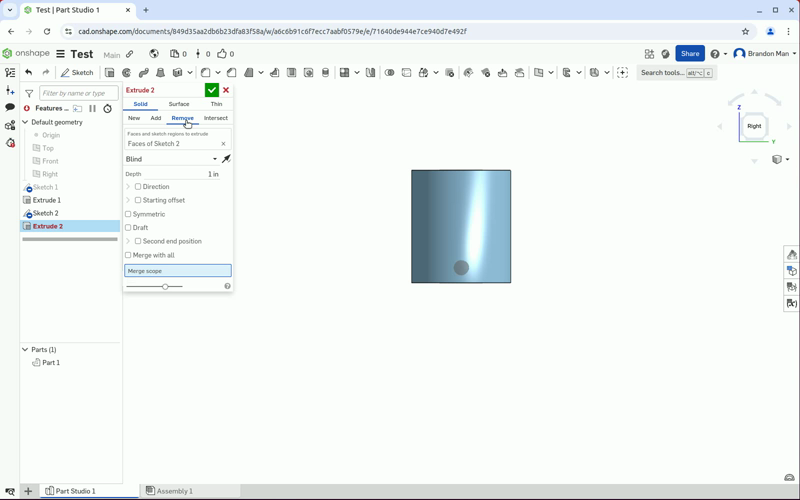
key(tab, 4)
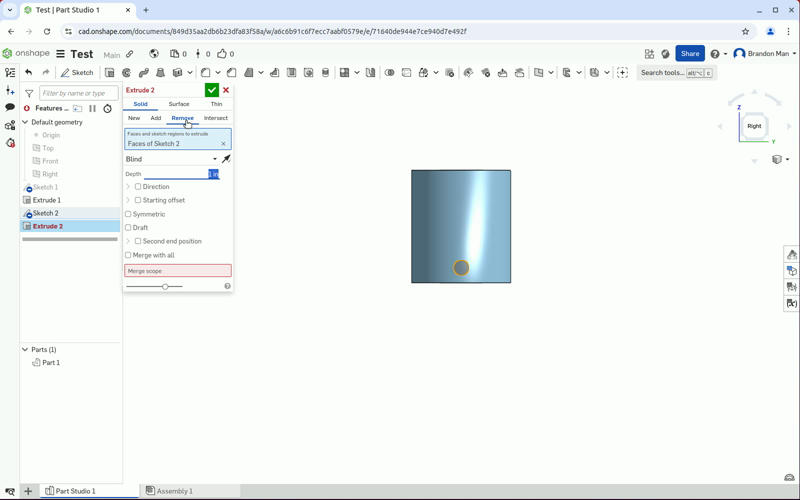
text(23.108)
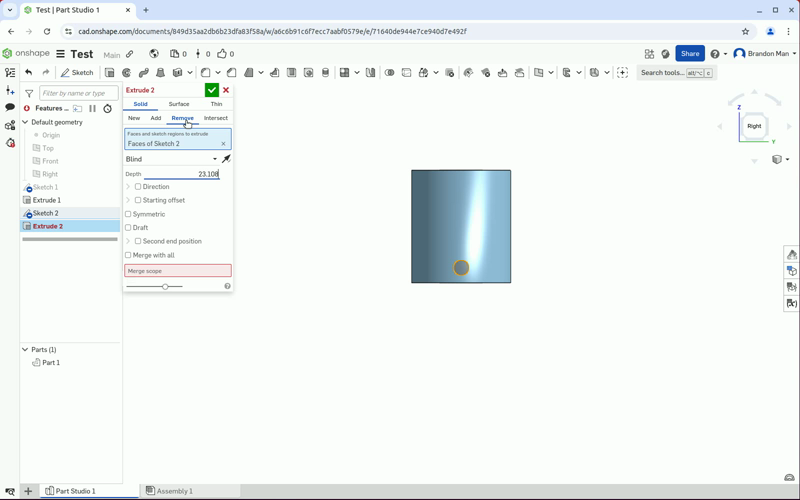
key(tab, 3)
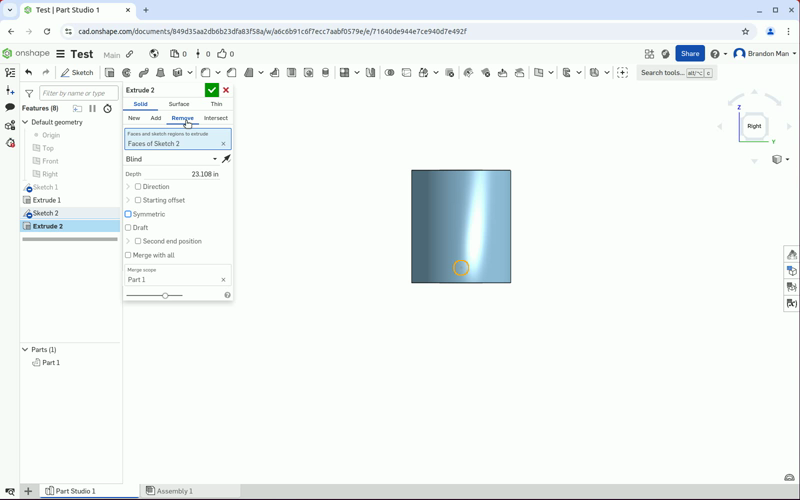
key(space)
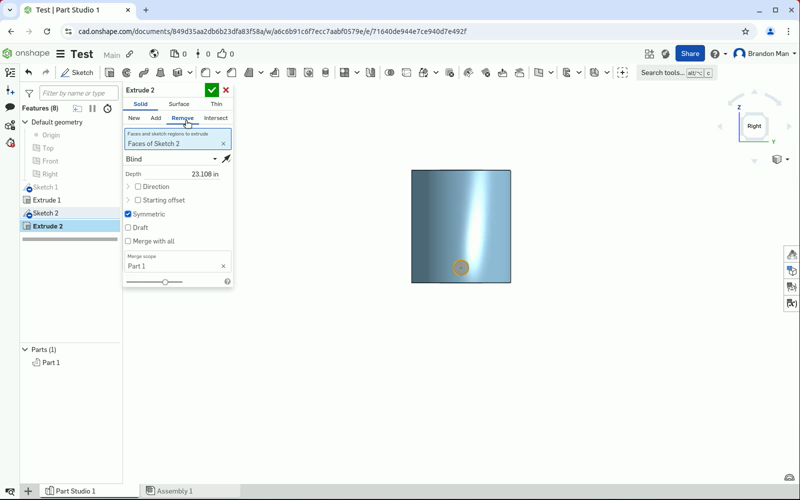
key(tab, 2)
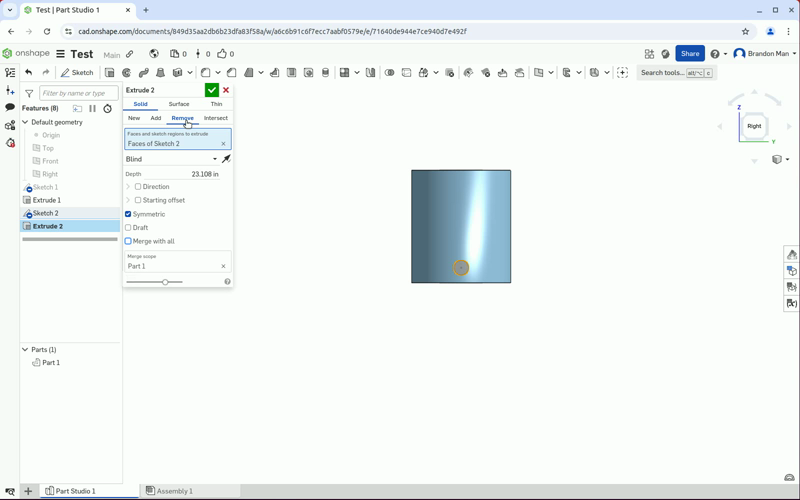
key(space)
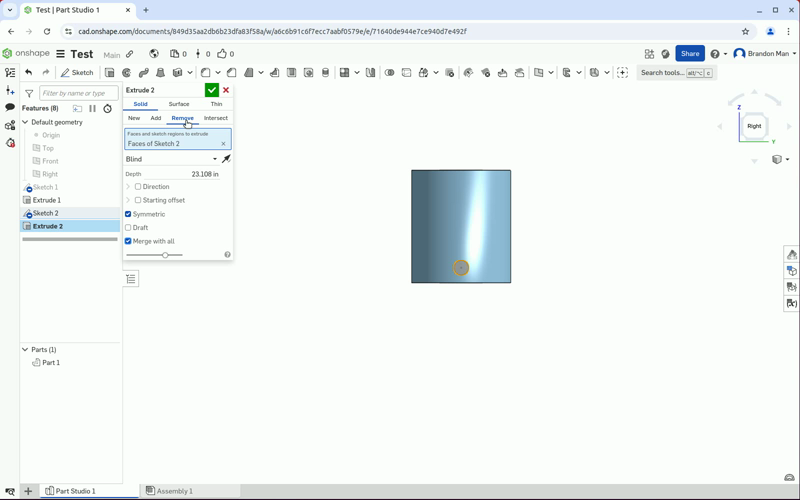
key(enter)
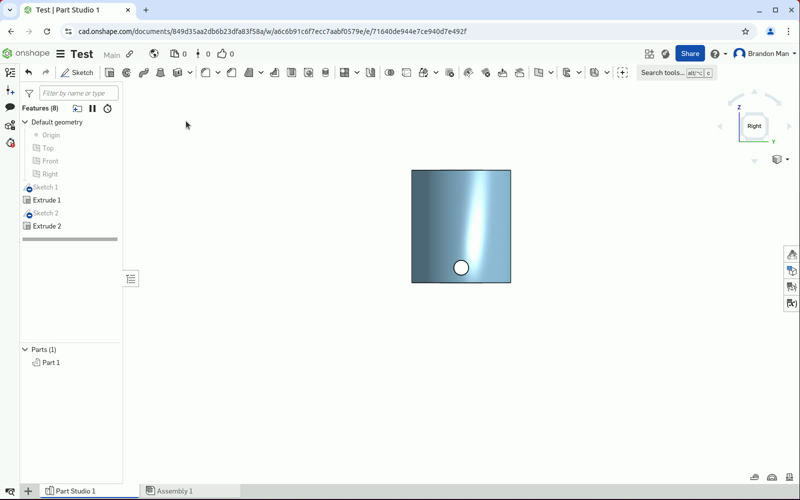
key(shift+h)
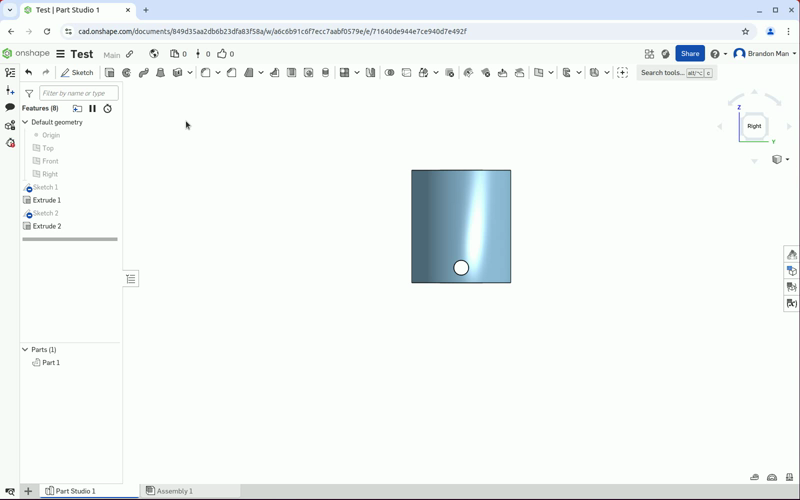
key(shift+h)
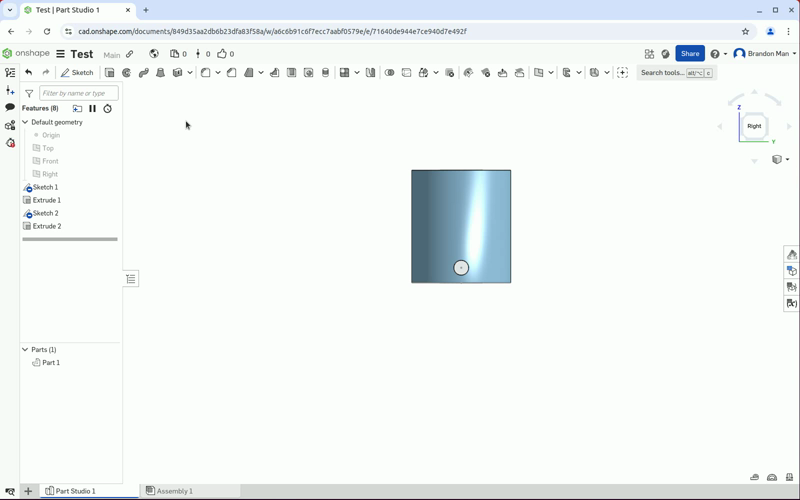
key(shift+7)
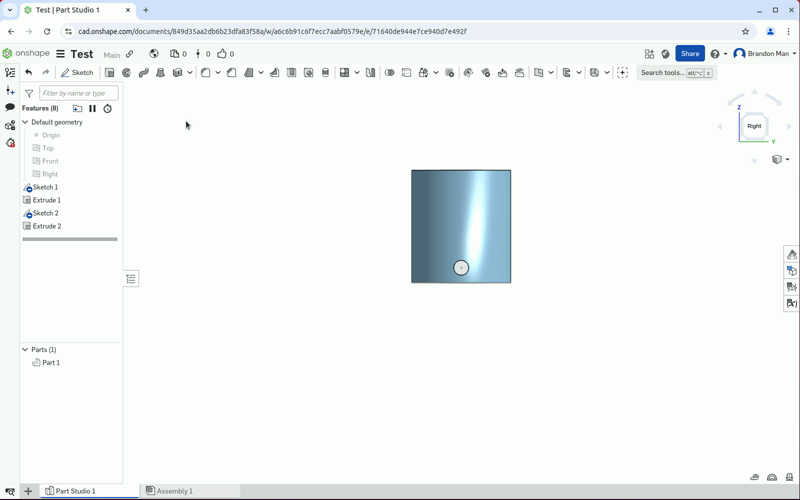
key(right, 2)
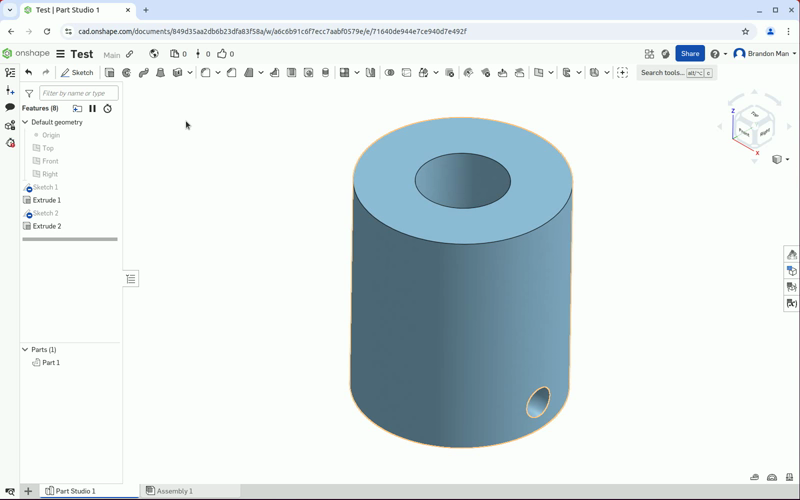
key(down, 2)
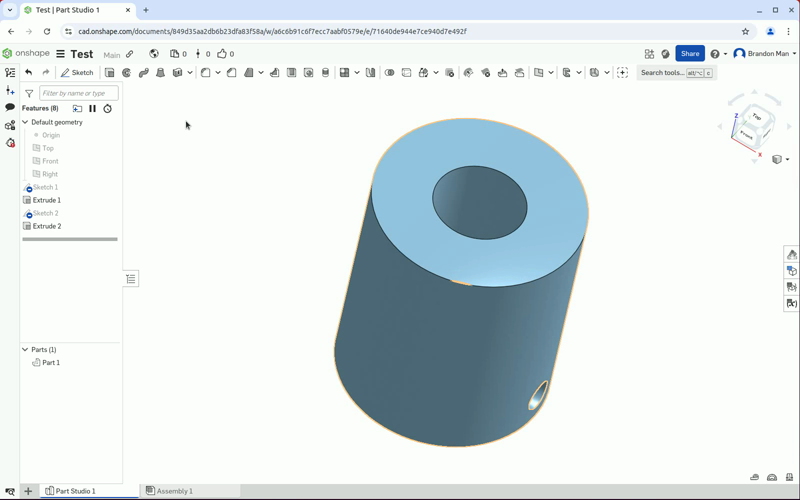
key(up, 2)
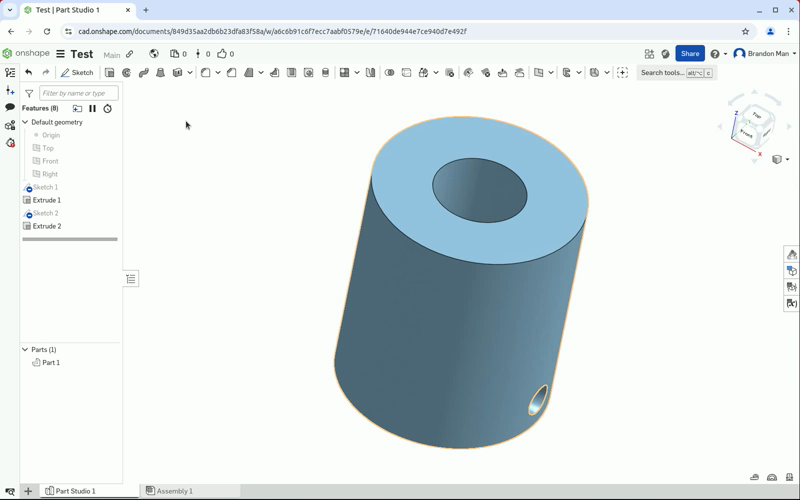
key(left, 2)
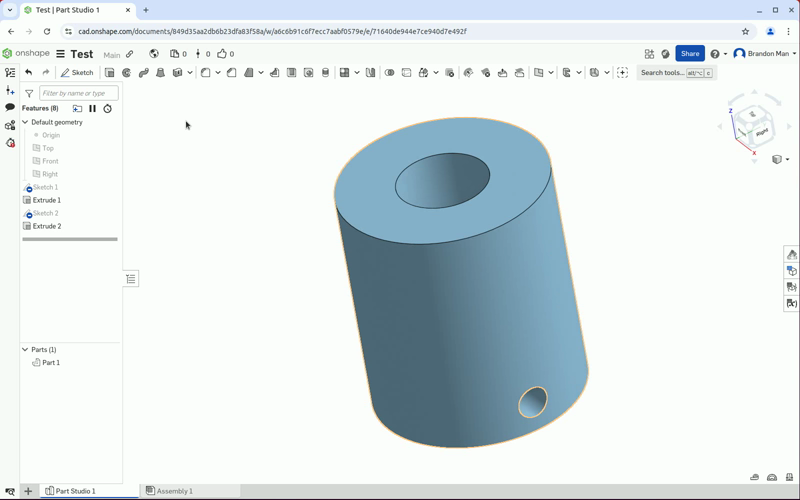
mouse_move(73, 189)
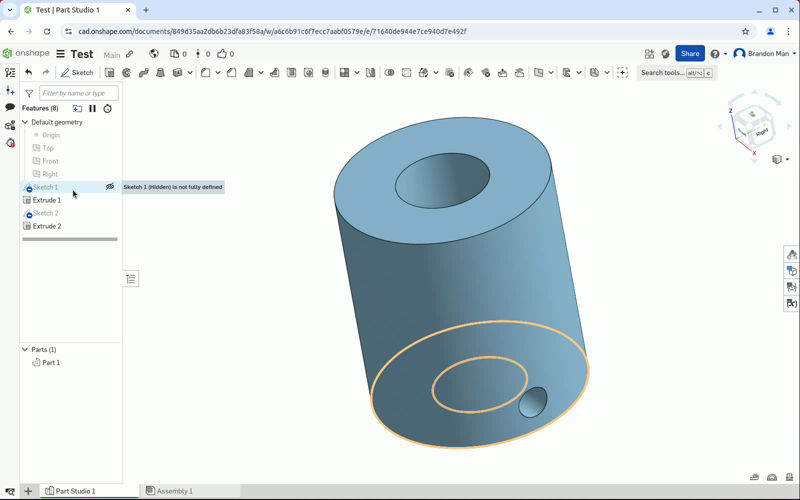
click(73, 189)